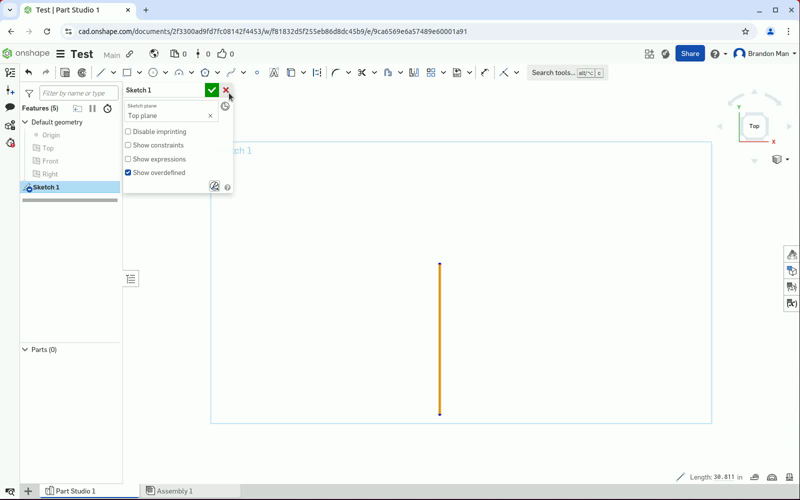
key(shift+h)
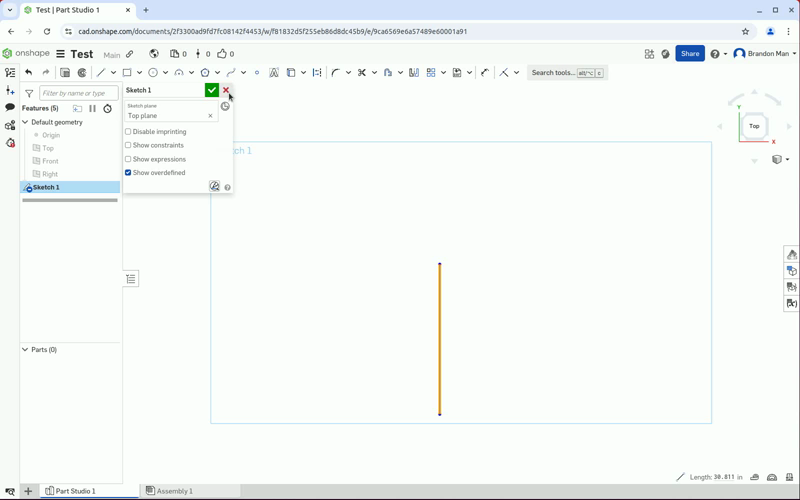
key(shift+s)
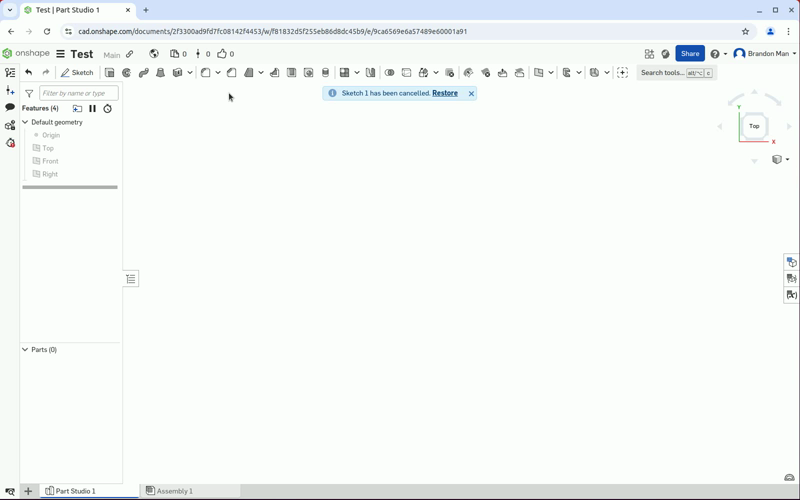
mouse_move(73, 150)
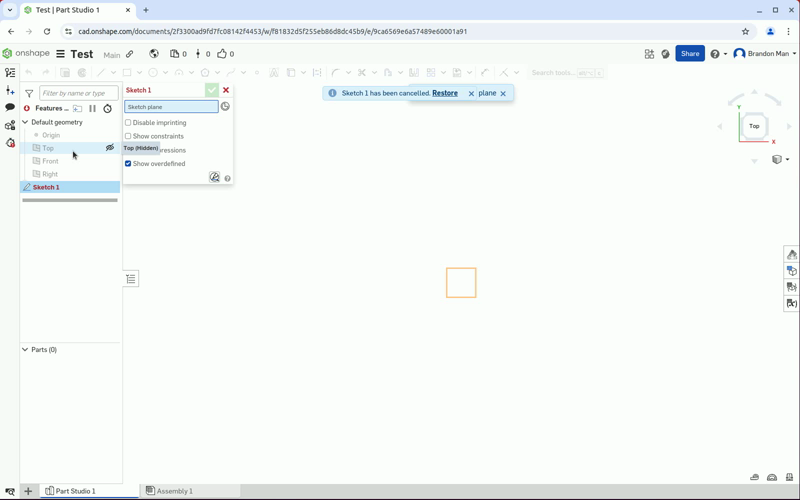
click(73, 150)
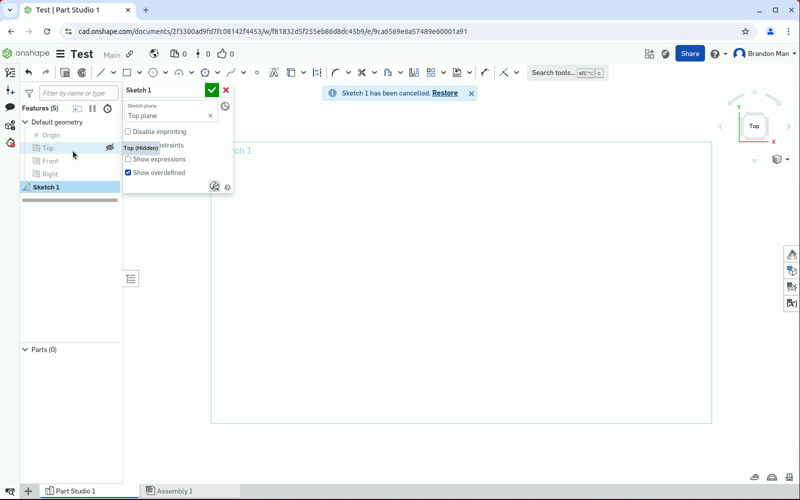
mouse_move(73, 352)
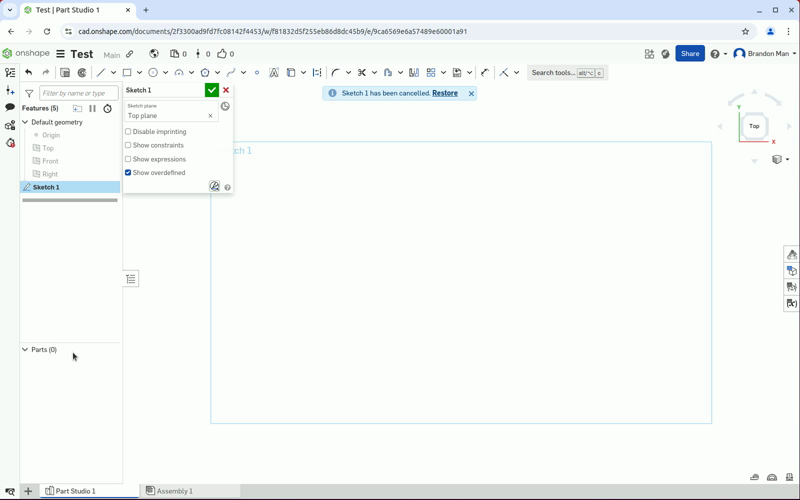
key(y)
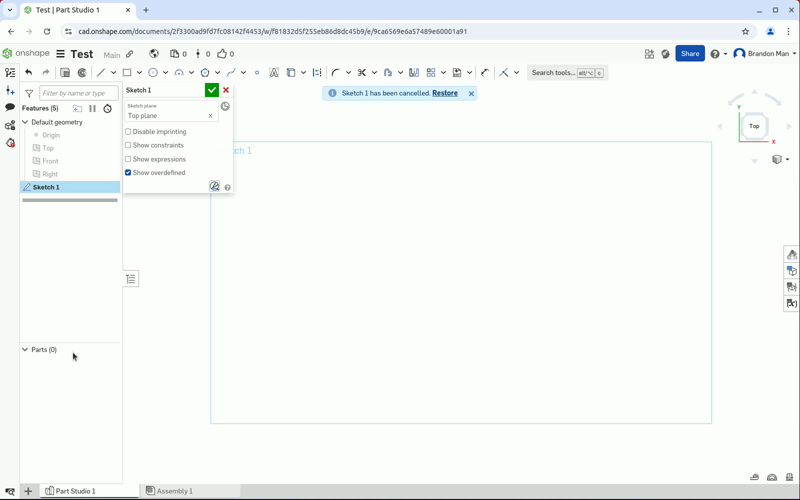
key(l)
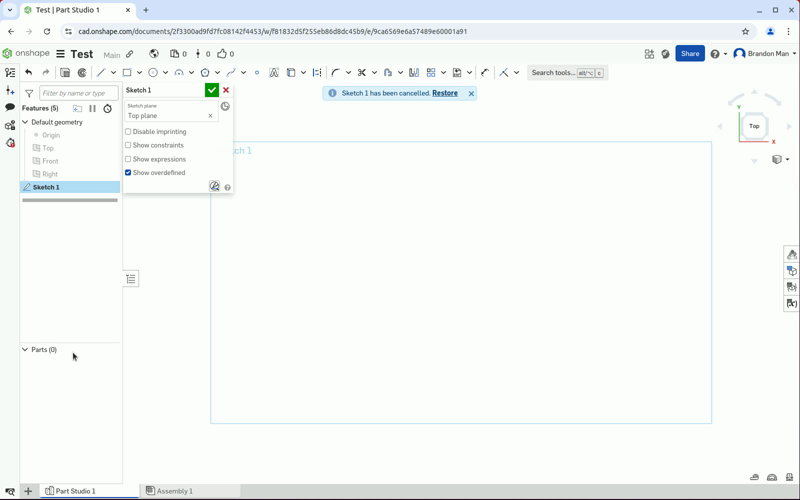
key_down(shift)
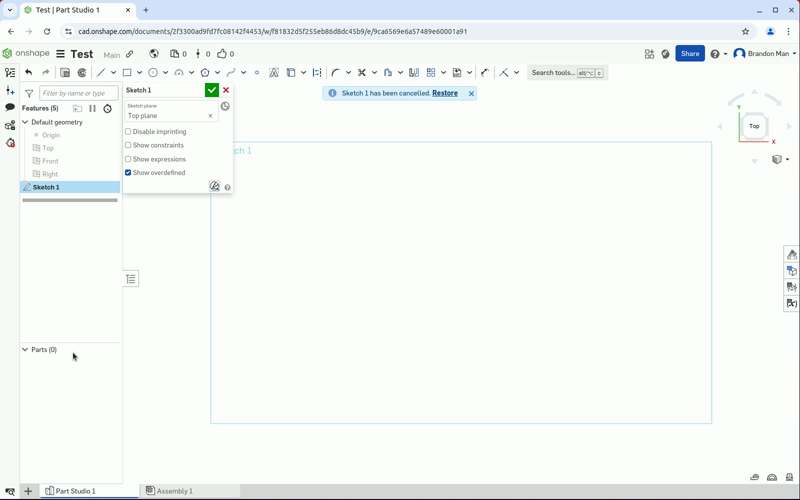
mouse_move(460, 282)
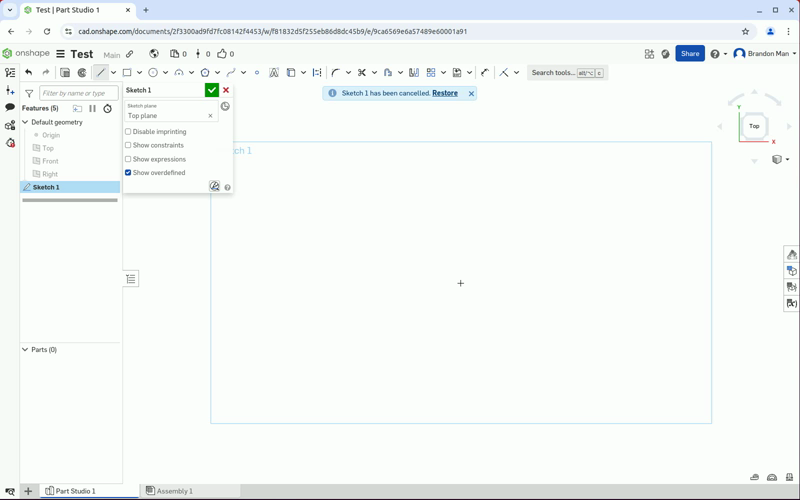
click(460, 282)
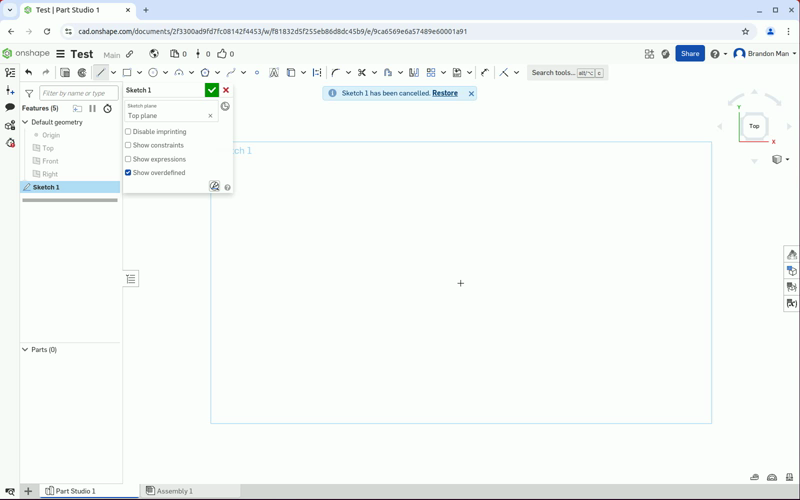
key_up(shift)
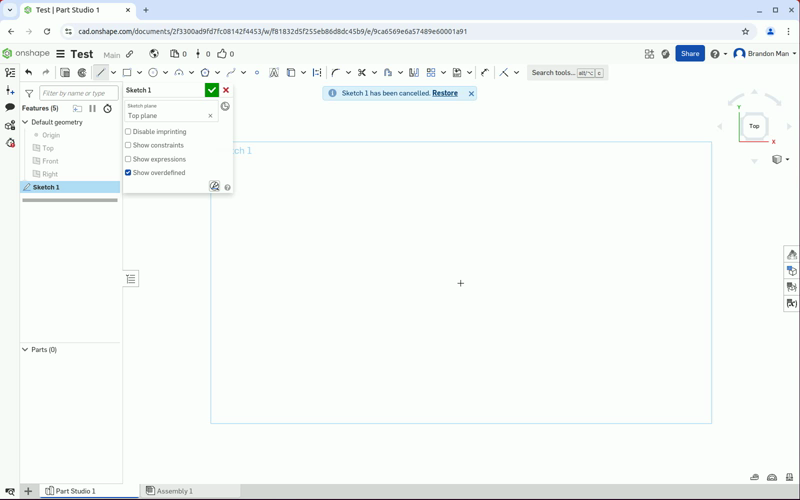
key_down(shift)
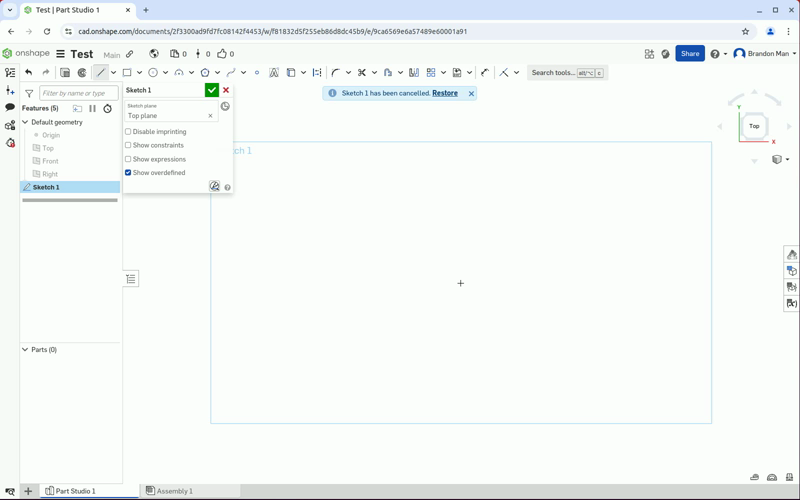
mouse_move(573, 282)
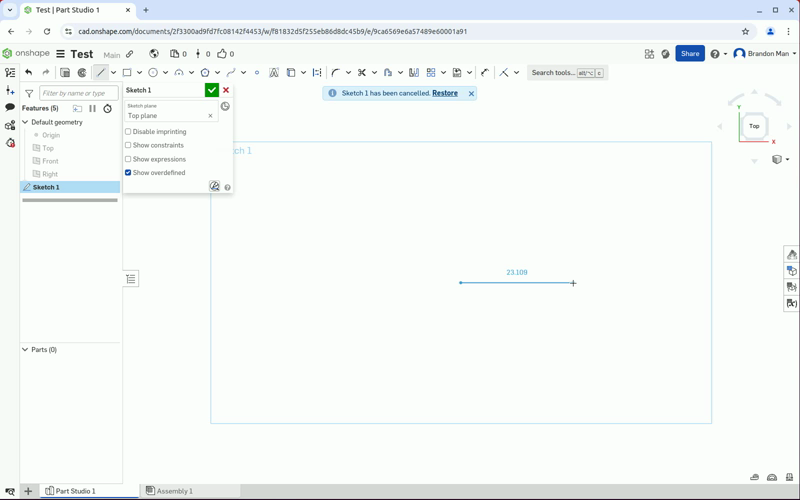
click(573, 282)
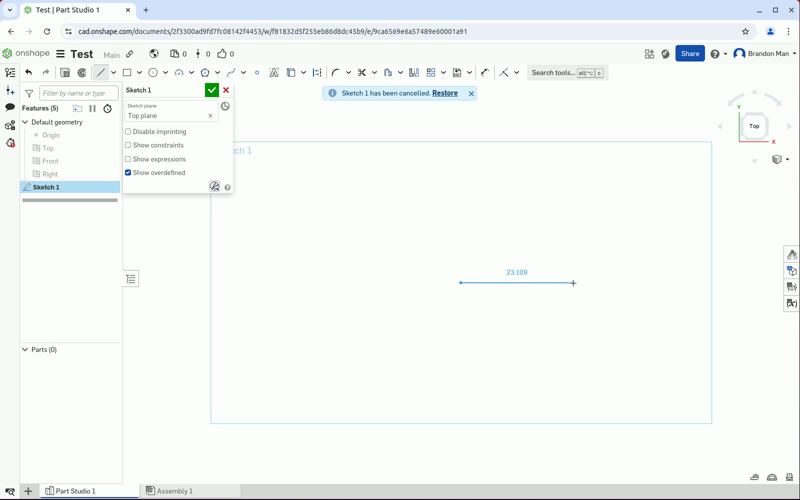
key_up(shift)
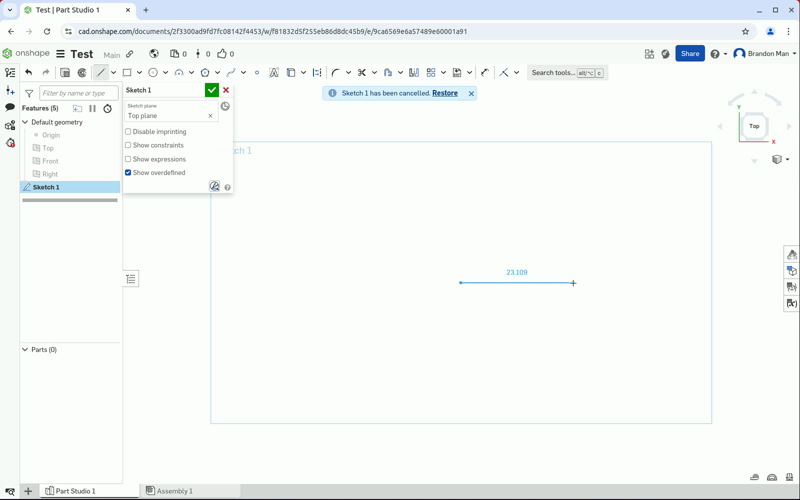
key_down(shift)
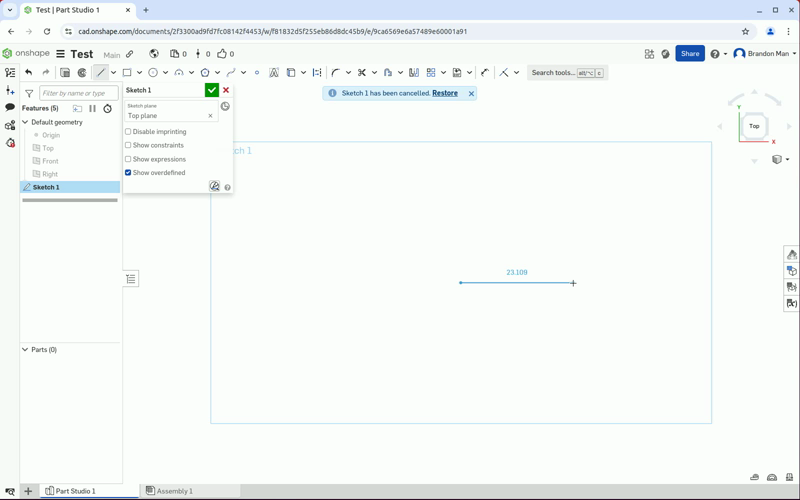
mouse_move(573, 170)
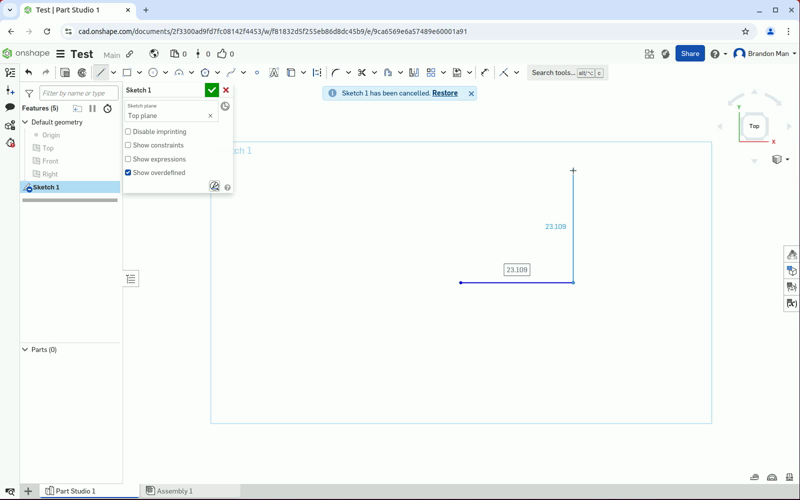
click(573, 170)
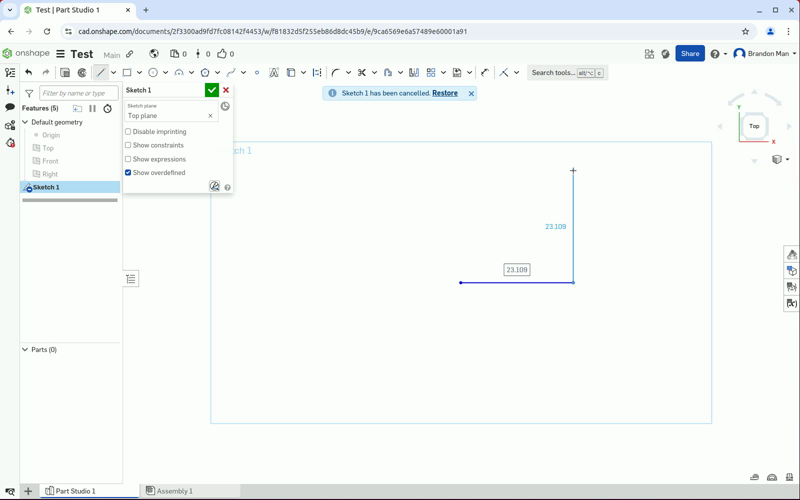
key_up(shift)
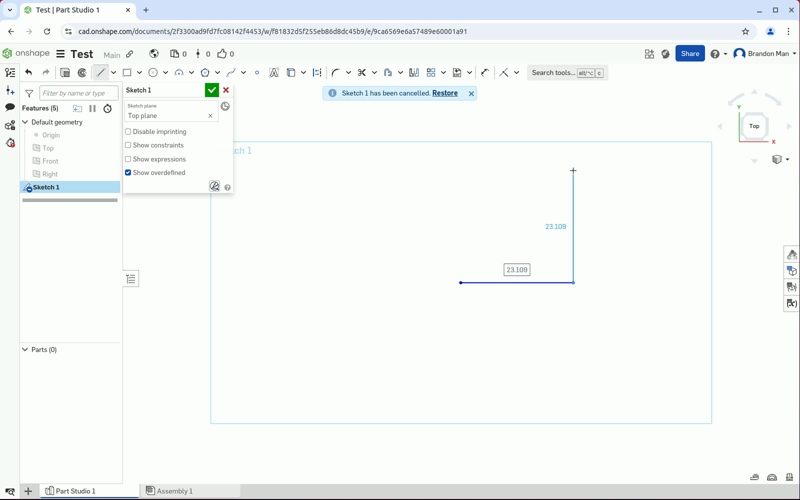
key_down(shift)
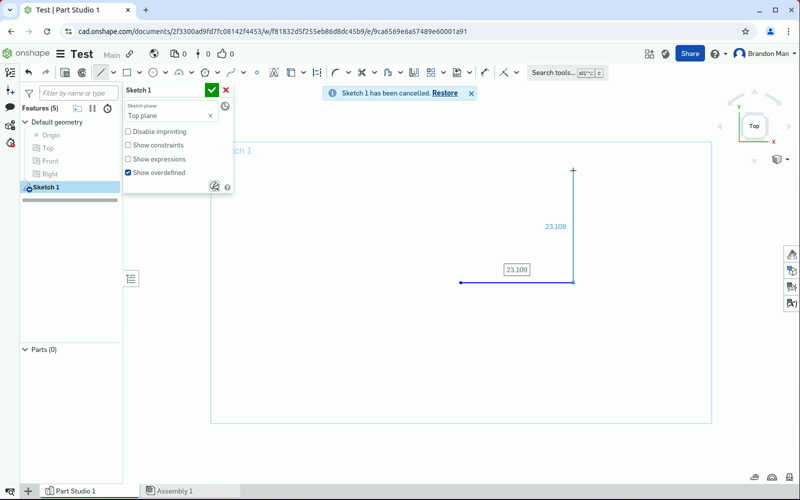
mouse_move(460, 170)
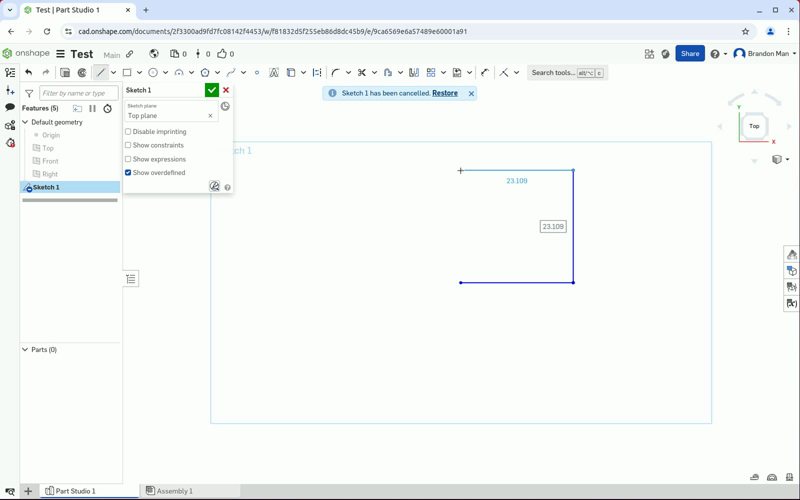
click(460, 170)
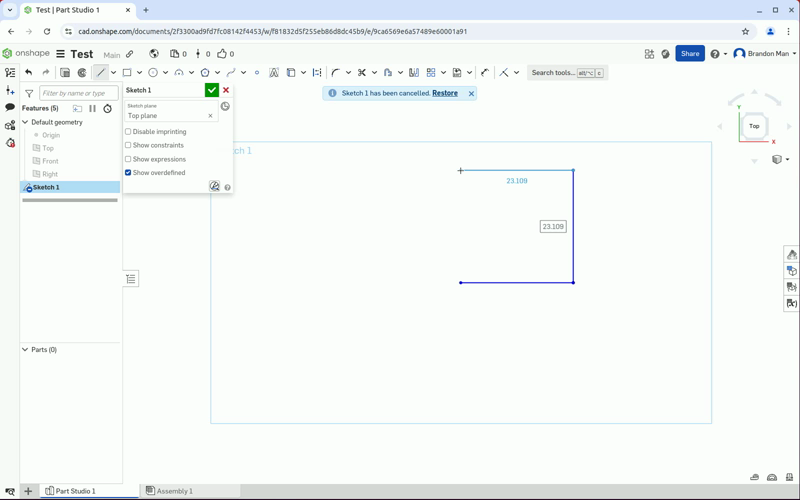
key_up(shift)
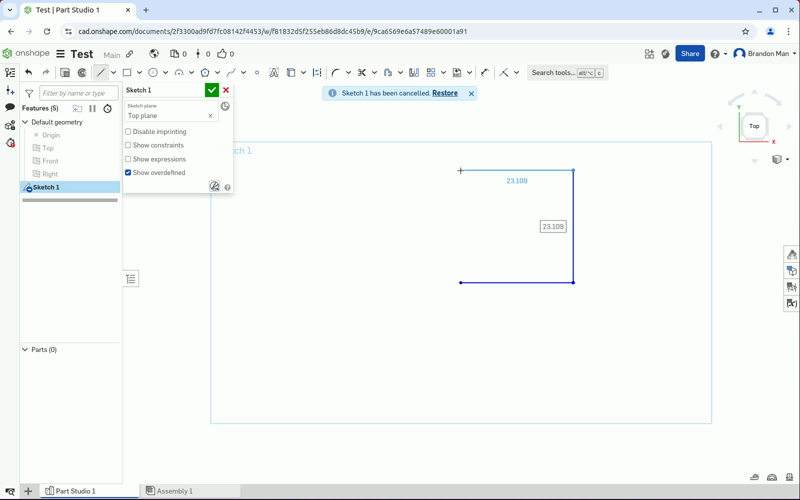
key_down(shift)
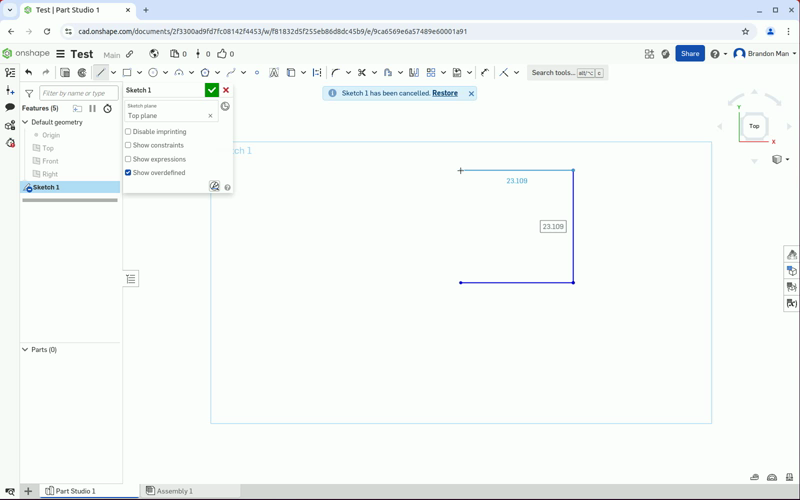
mouse_move(460, 282)
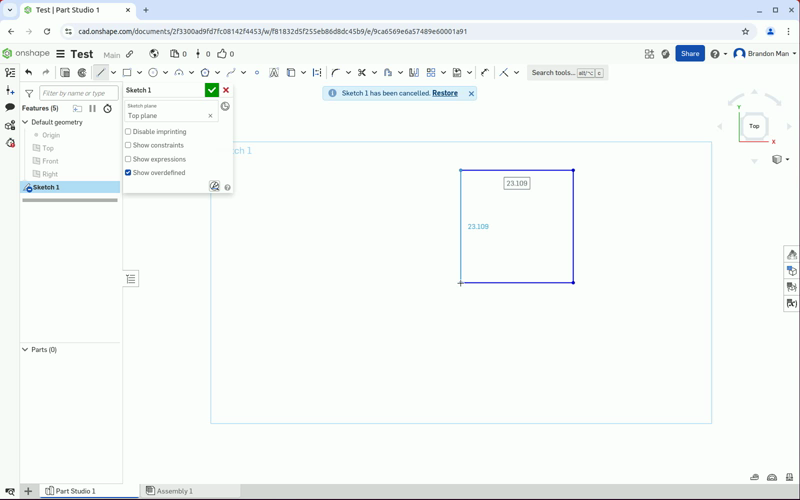
key_up(shift)
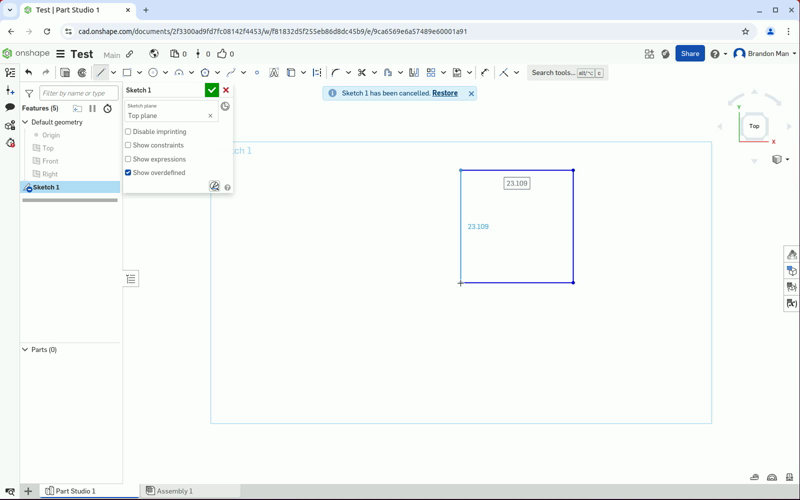
click(460, 282)
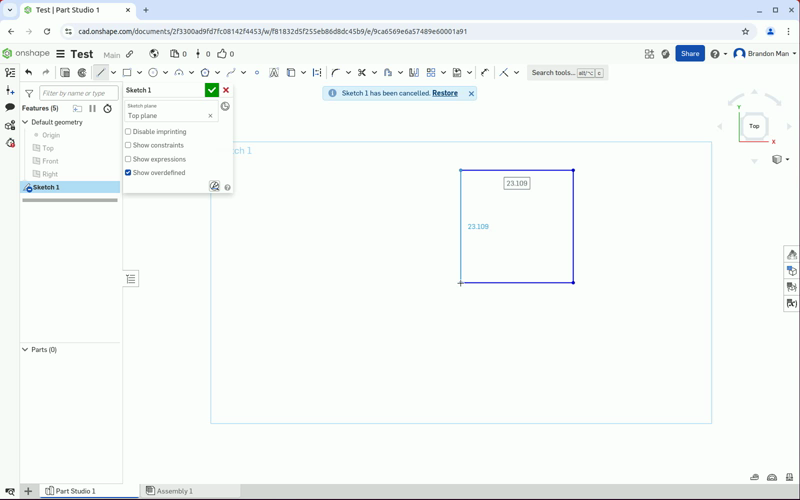
key(esc)
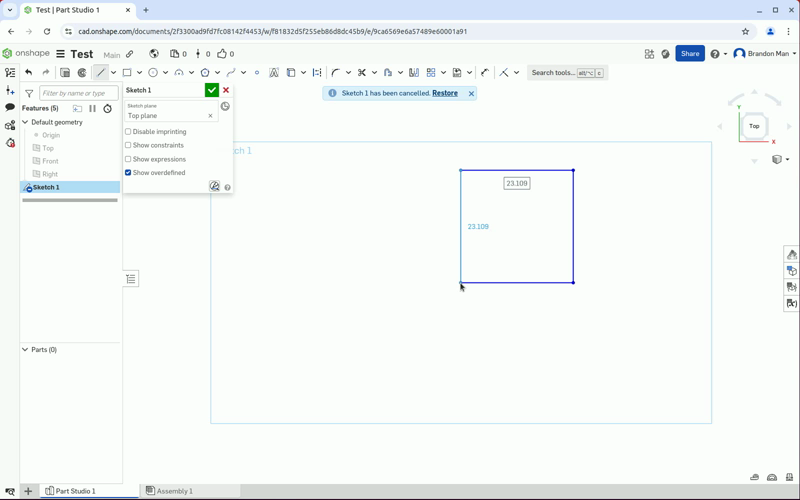
key(l)
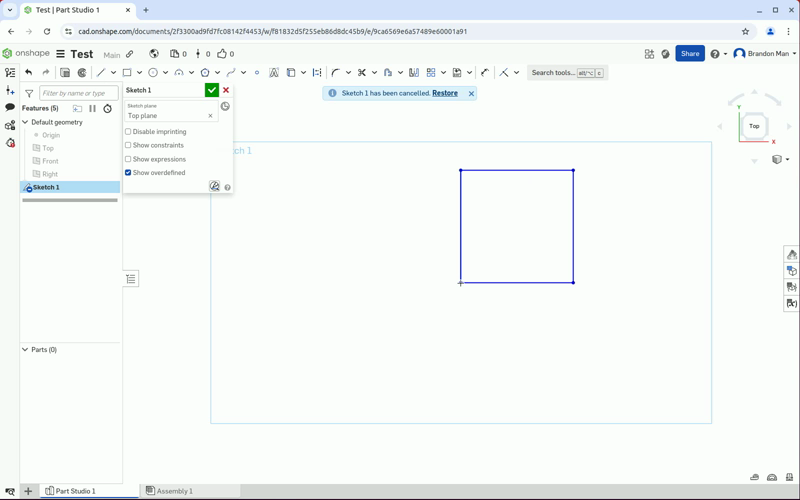
key_down(shift)
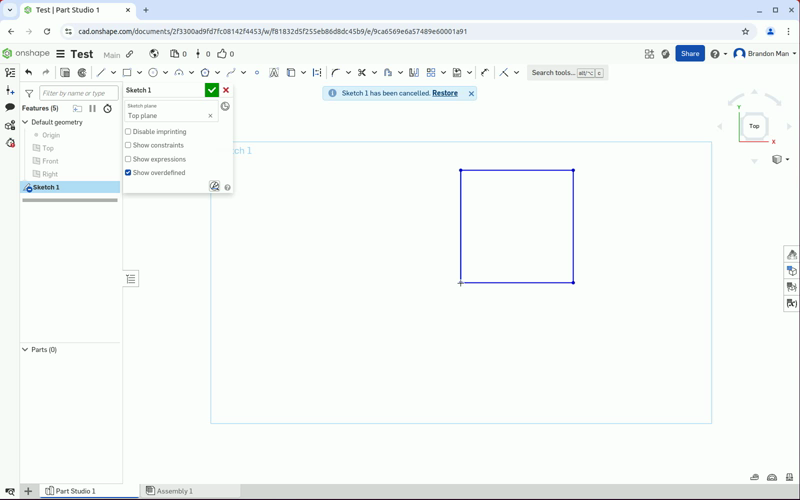
mouse_move(478, 252)
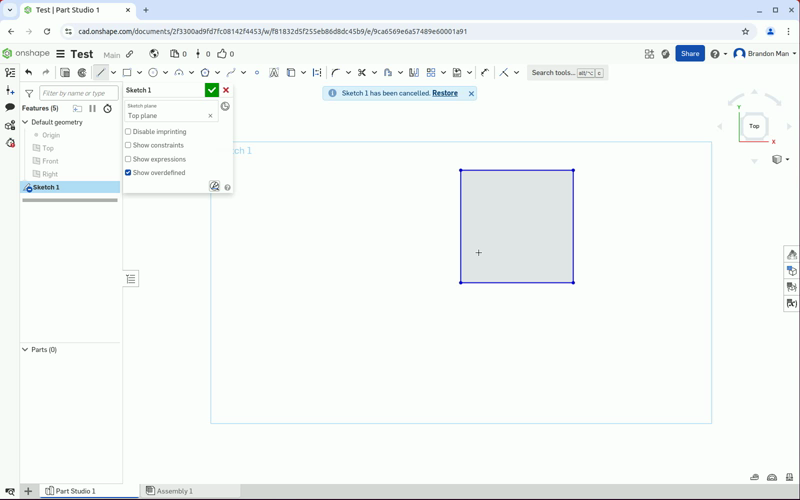
click(478, 252)
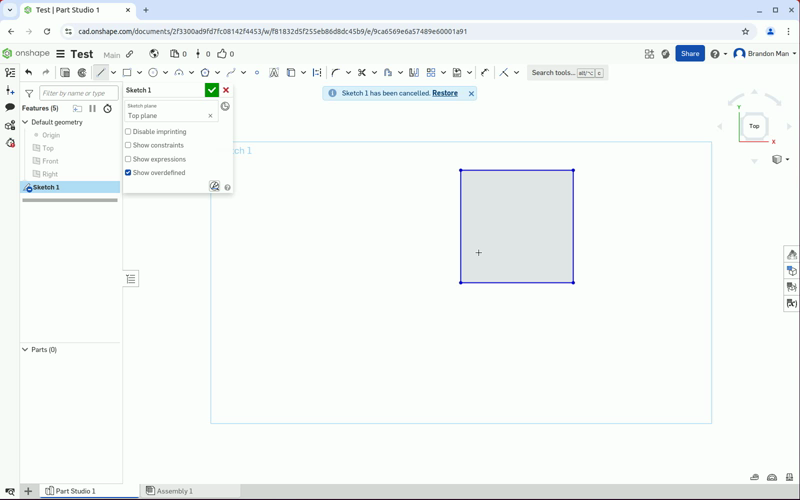
key_up(shift)
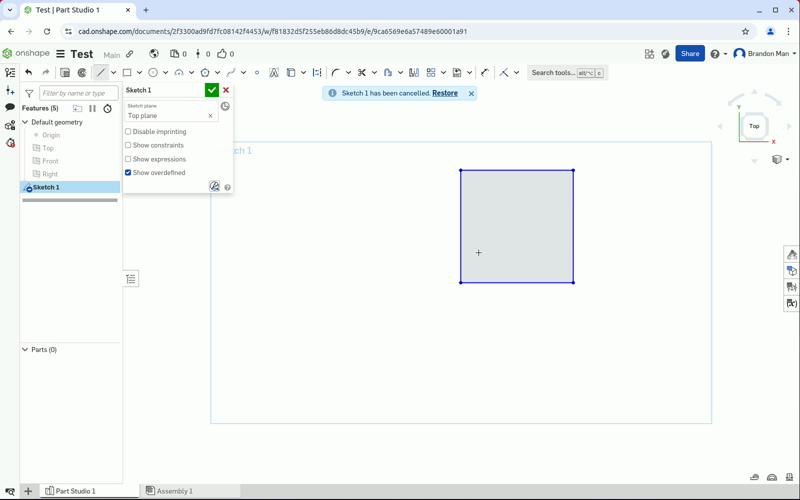
key_down(shift)
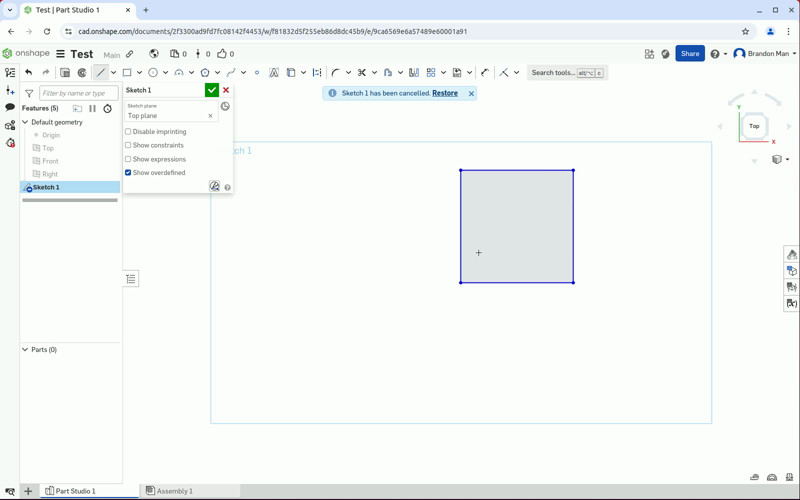
mouse_move(555, 252)
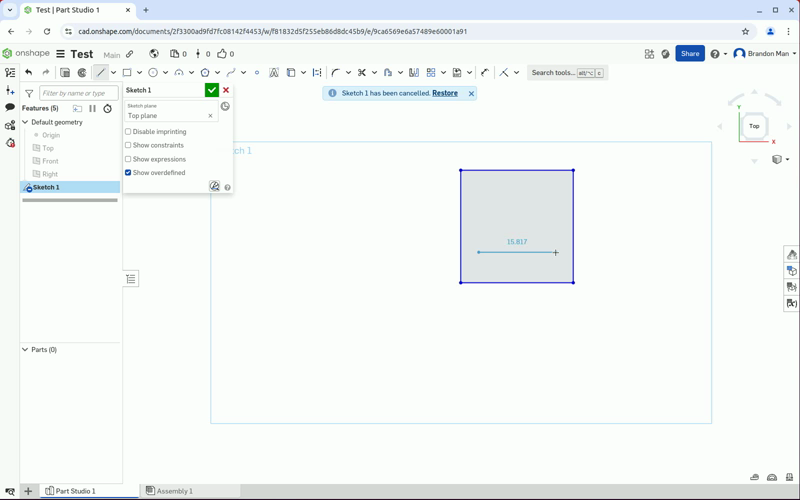
click(555, 252)
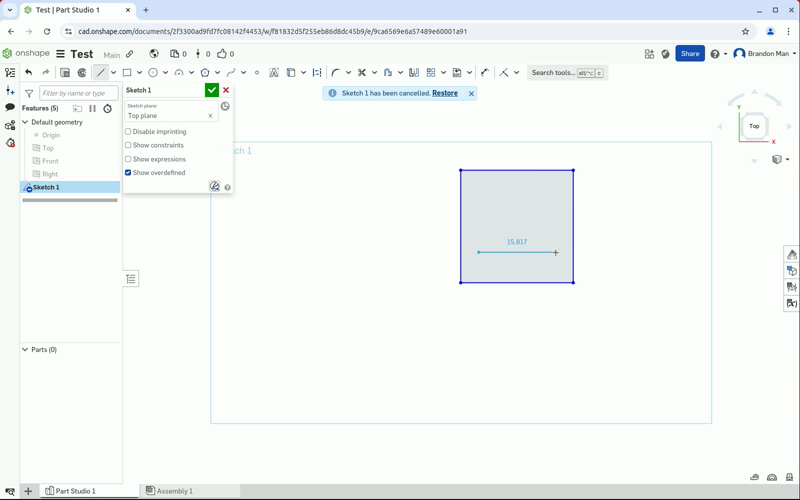
key_up(shift)
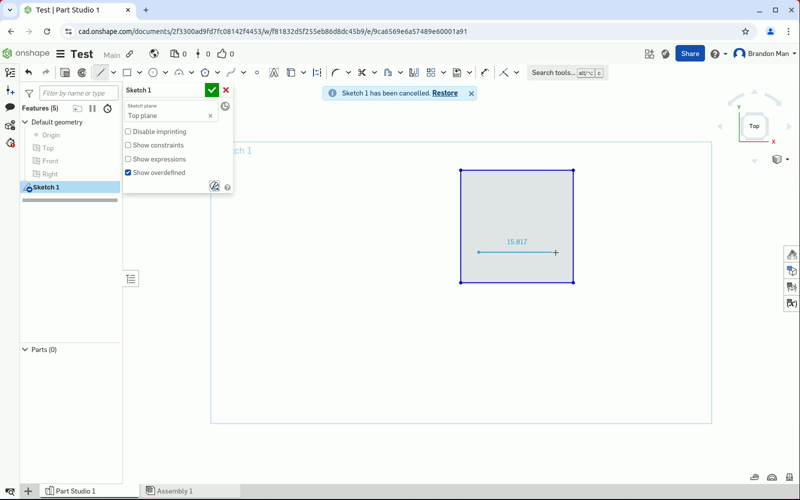
key_down(shift)
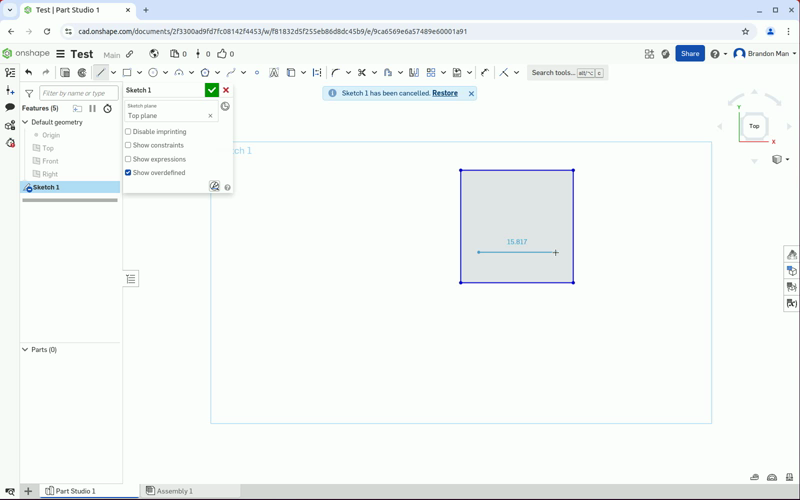
mouse_move(585, 252)
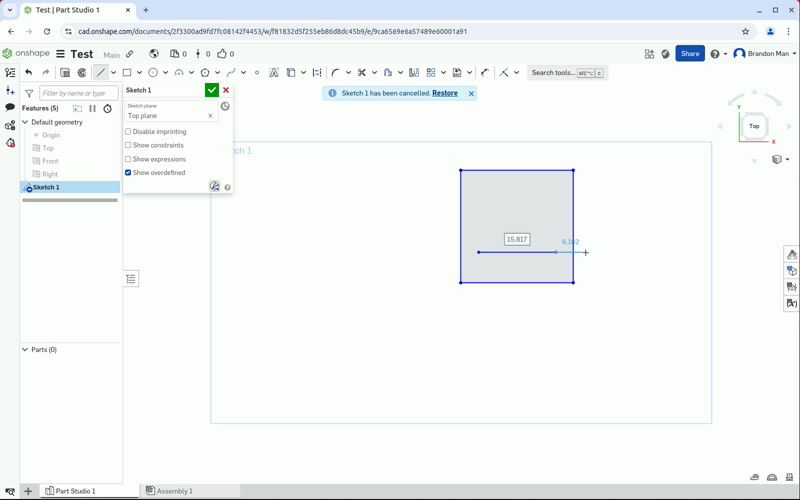
mouse_move(555, 201)
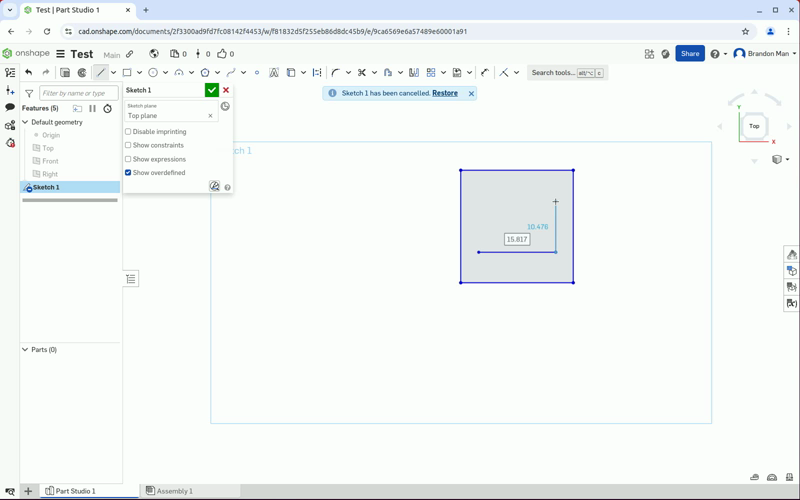
click(555, 201)
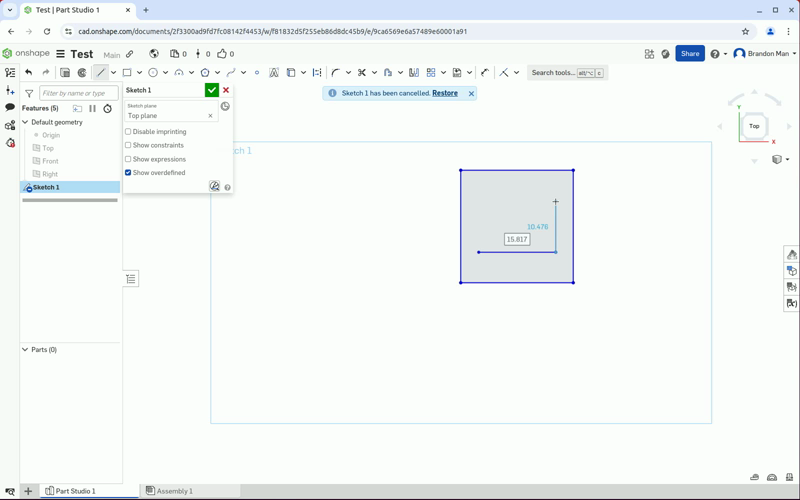
key_up(shift)
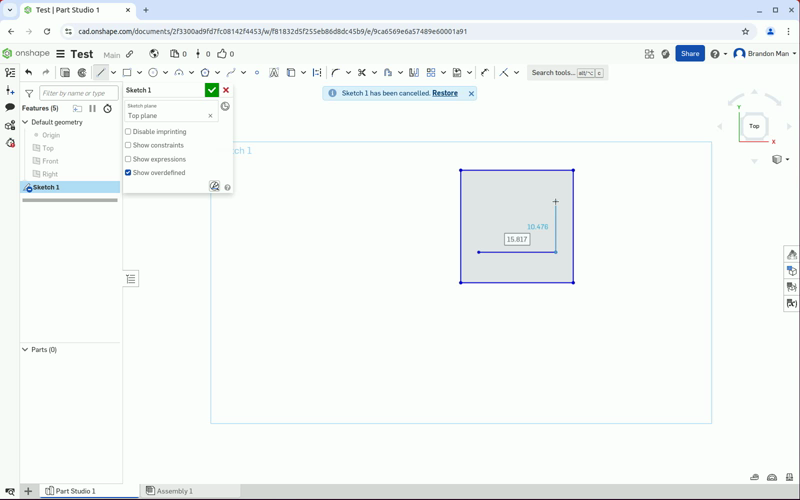
key_down(shift)
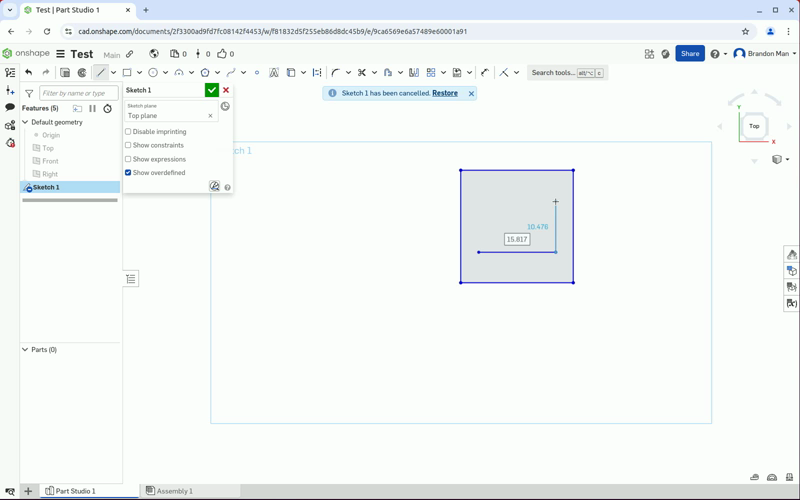
mouse_move(478, 201)
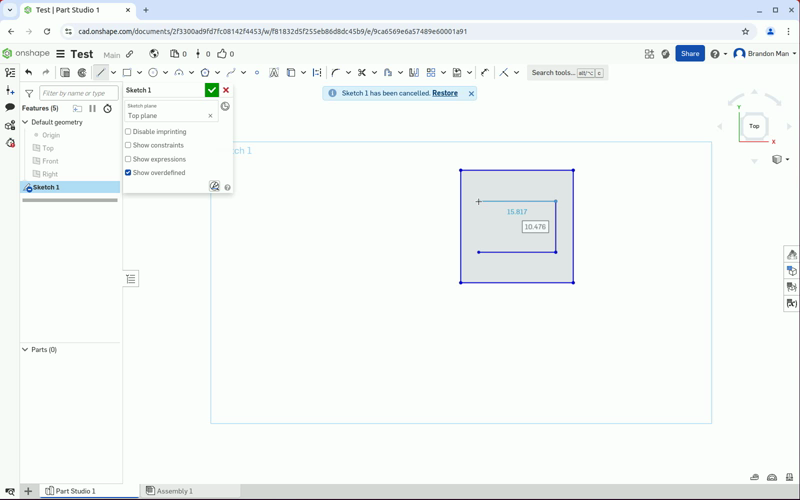
click(478, 201)
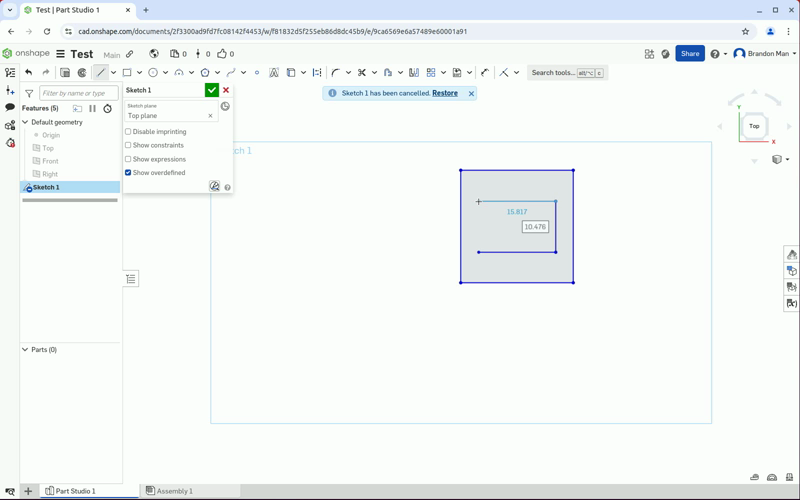
key_up(shift)
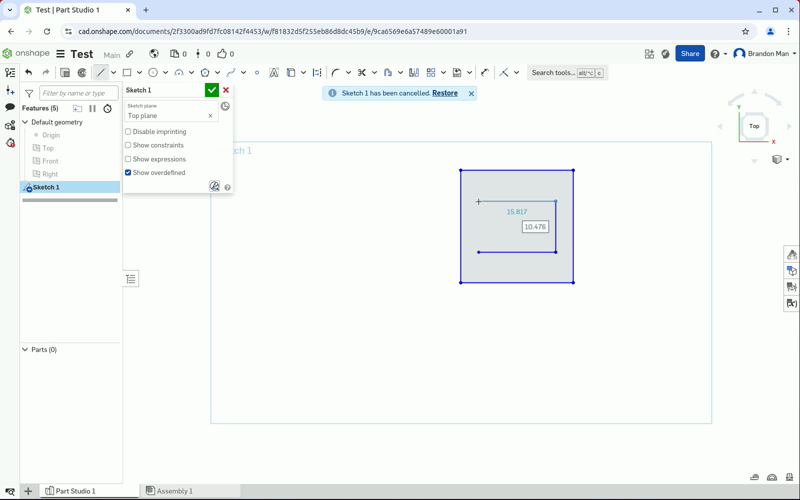
mouse_move(508, 201)
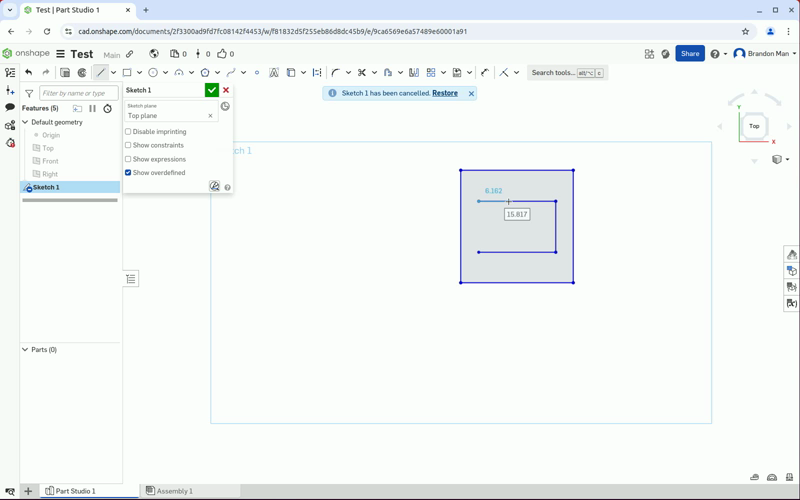
key_down(shift)
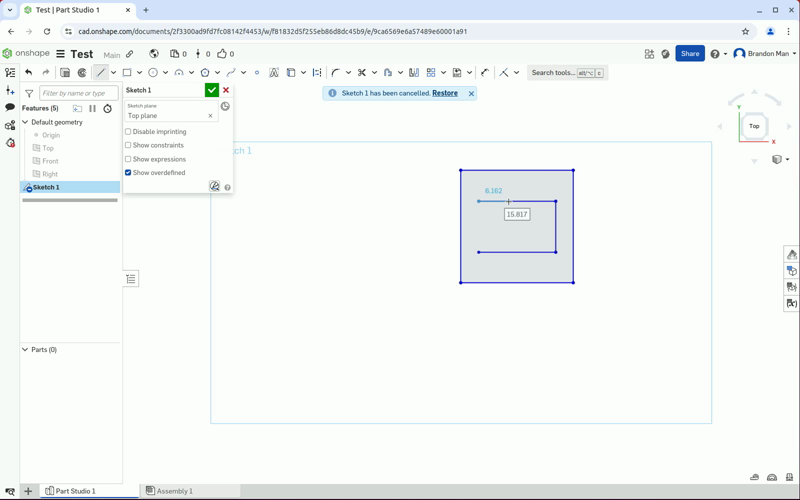
mouse_move(478, 252)
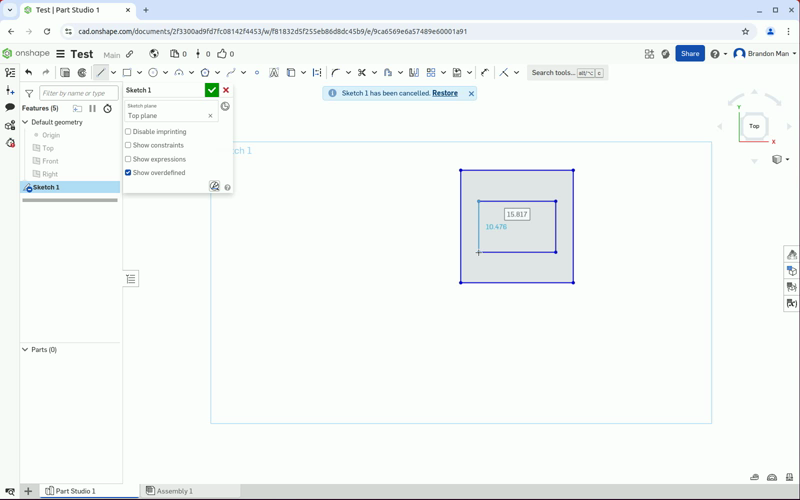
key_up(shift)
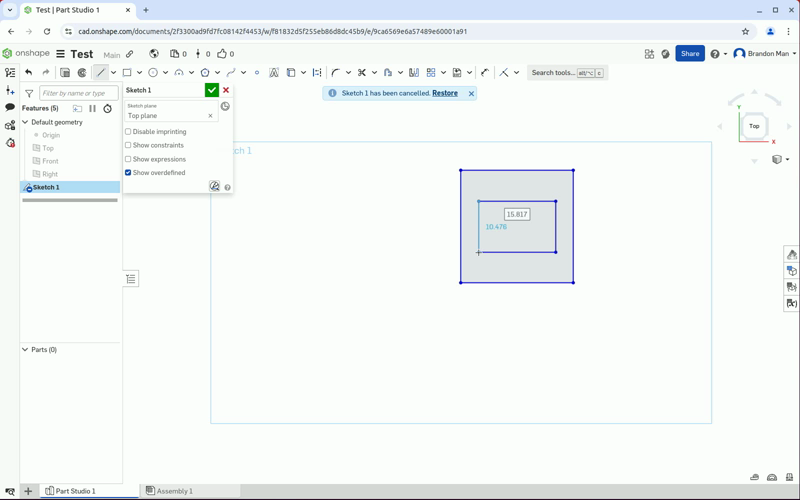
click(478, 252)
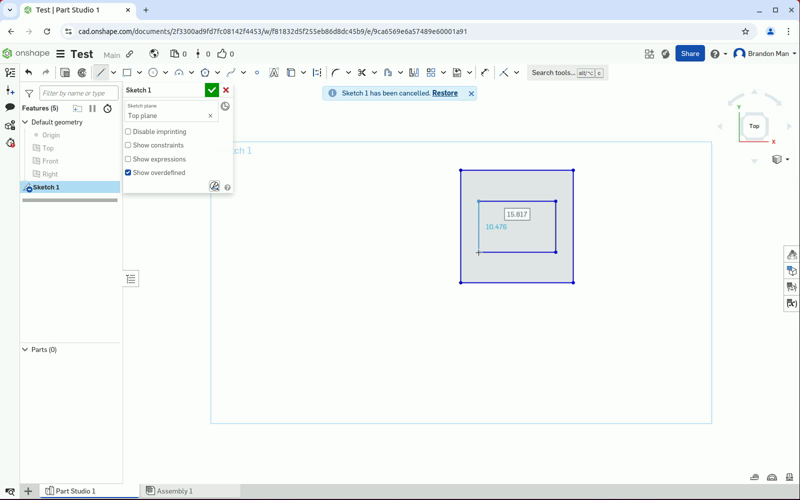
key(esc)
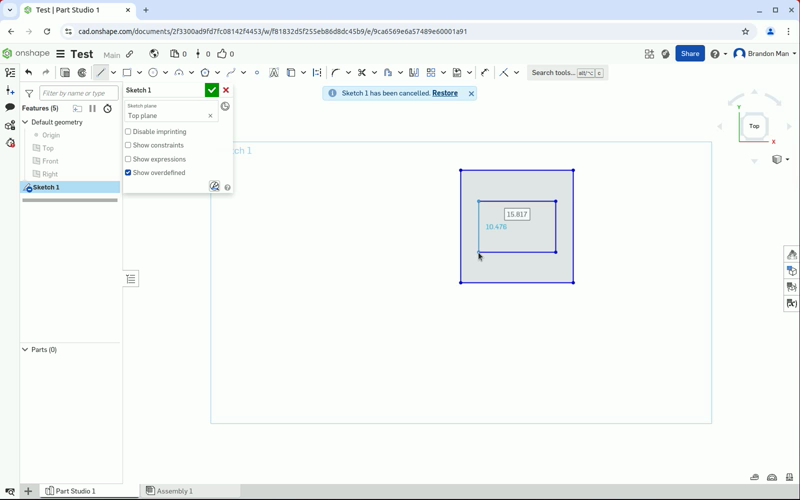
mouse_move(466, 268)
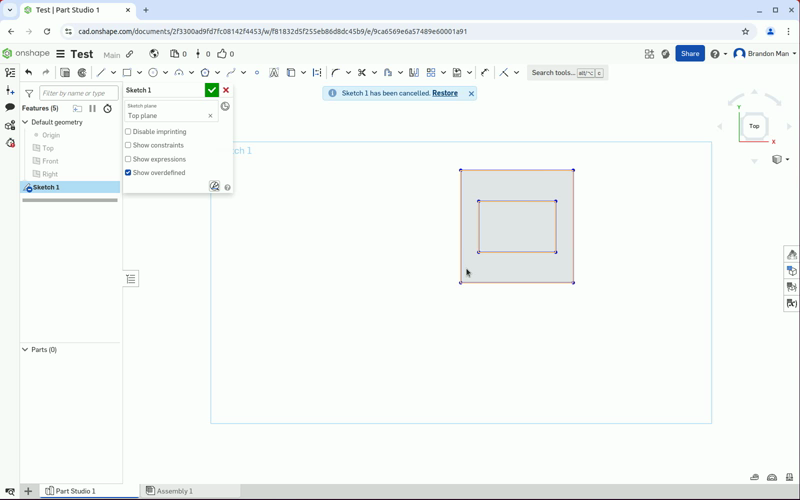
click(466, 268)
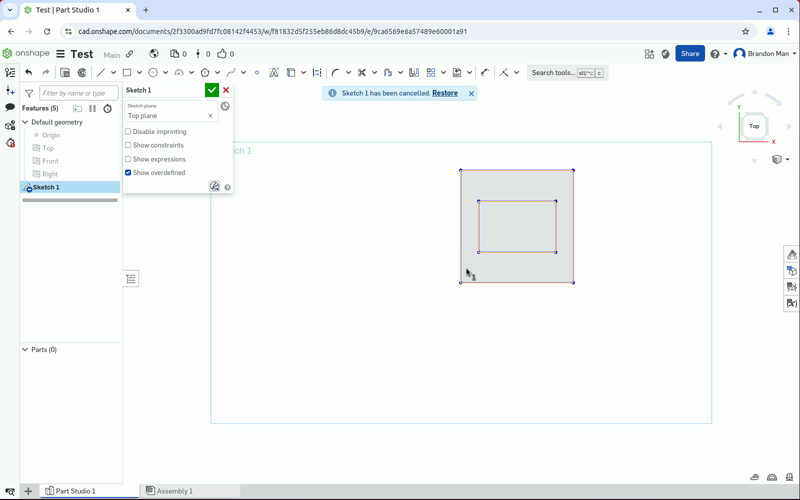
mouse_move(73, 352)
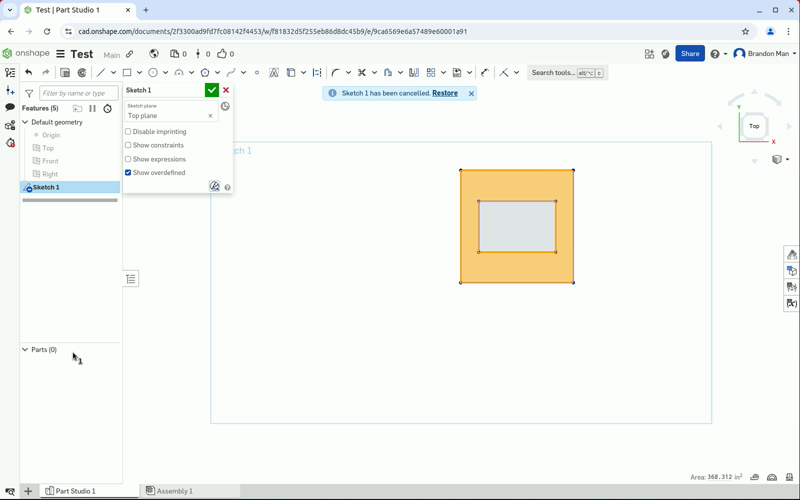
key(shift+y)
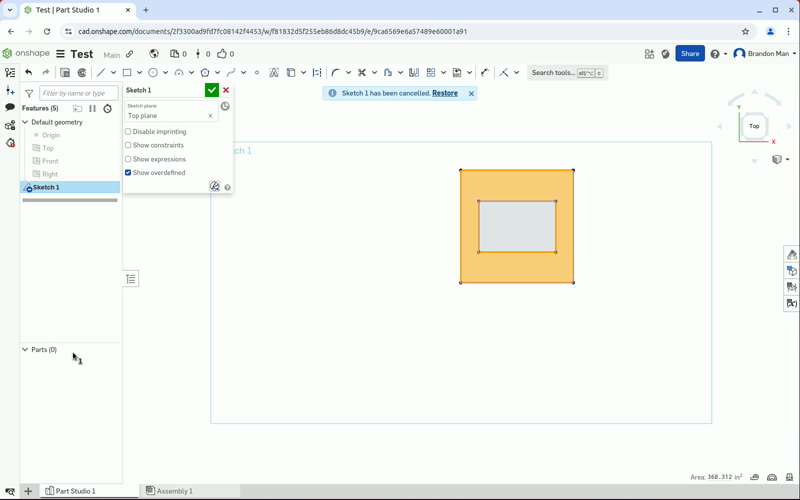
key(shift+e)
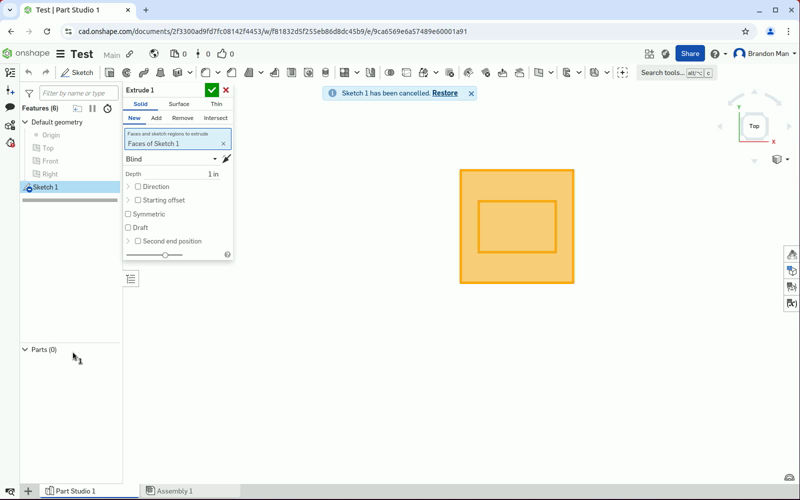
mouse_move(143, 106)
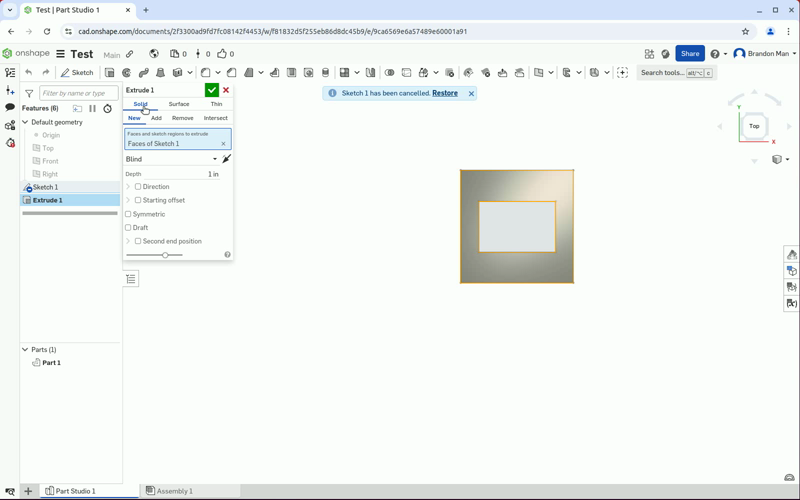
click(143, 106)
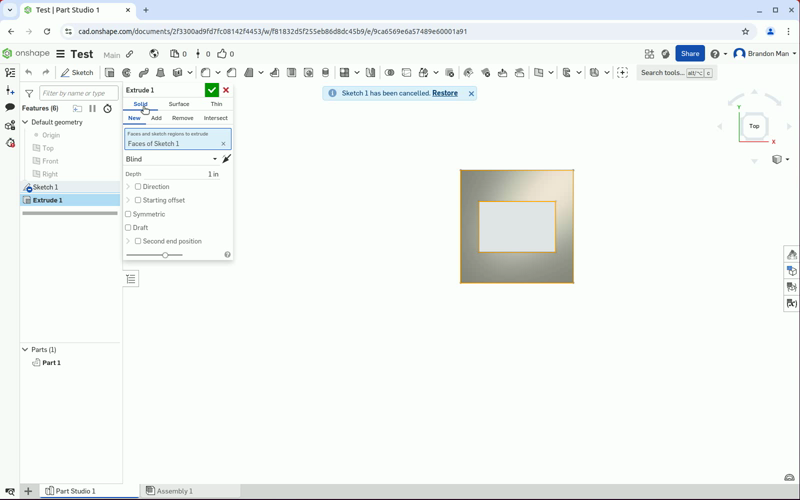
mouse_move(137, 120)
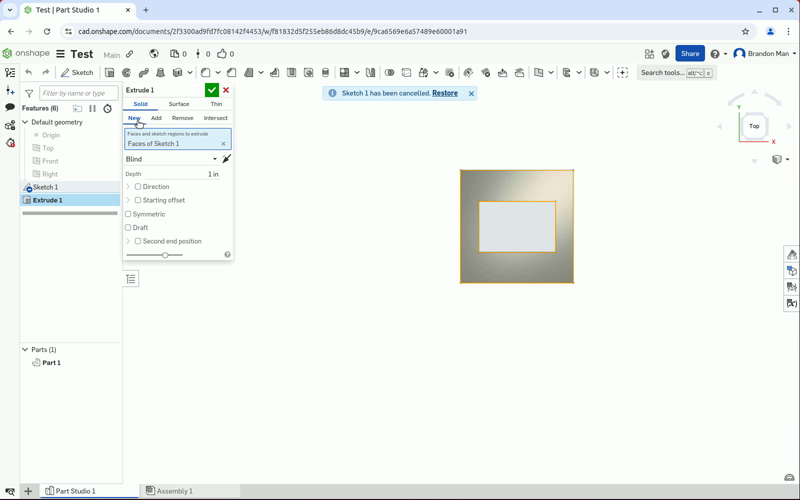
click(137, 120)
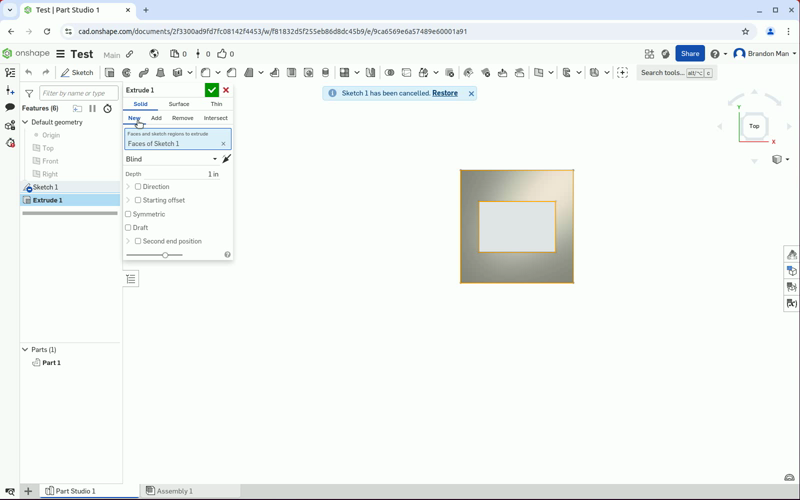
key(tab, 4)
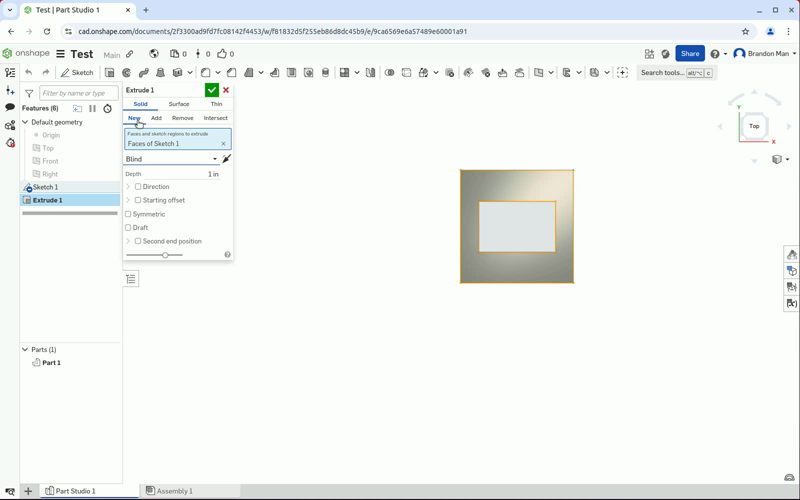
text(0.481)
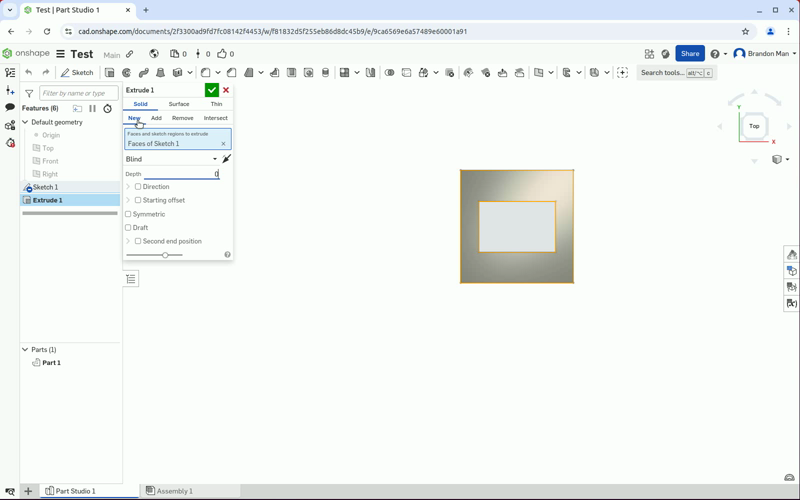
key(enter)
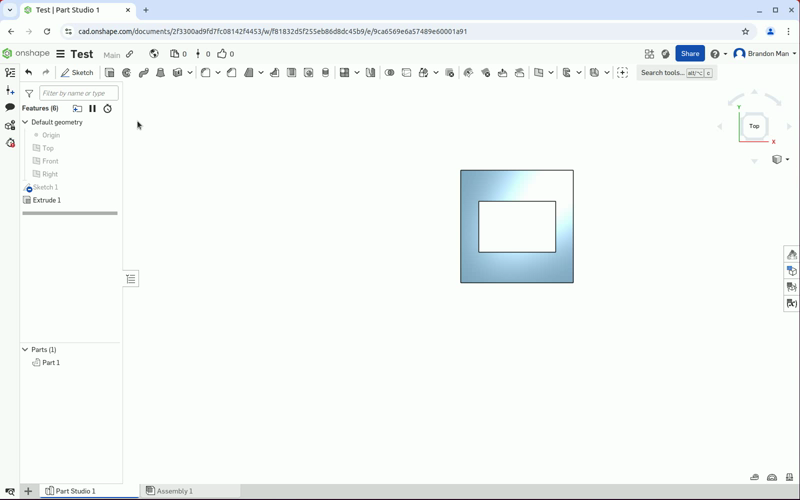
key(shift+h)
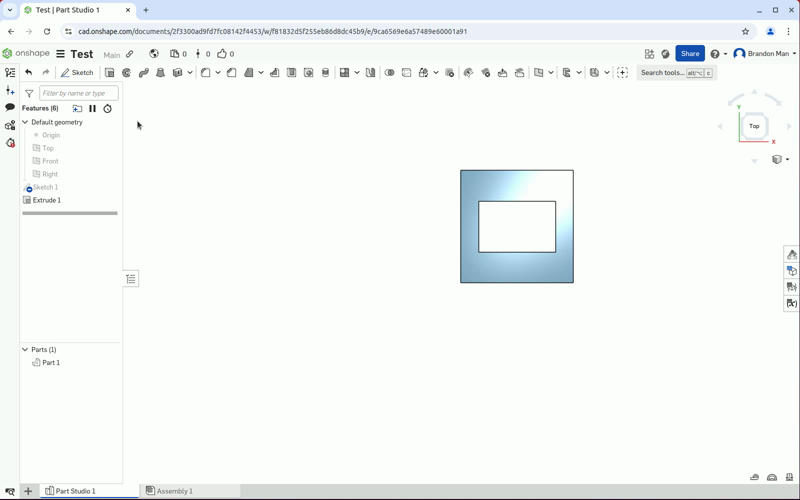
key(shift+h)
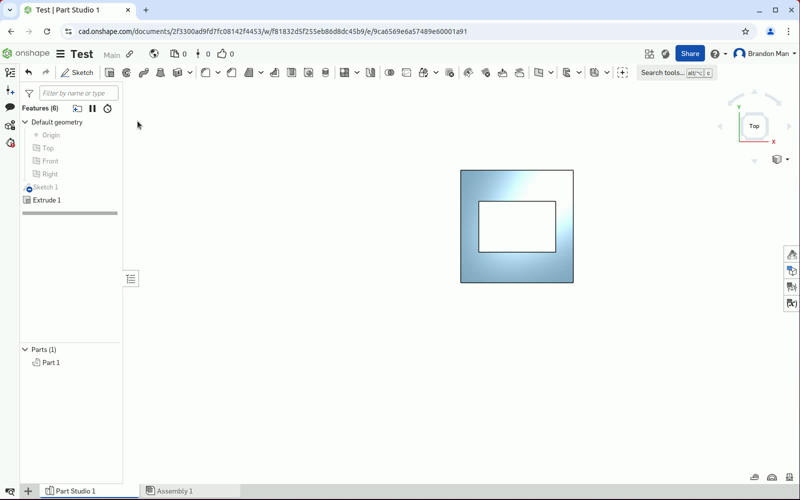
mouse_move(73, 189)
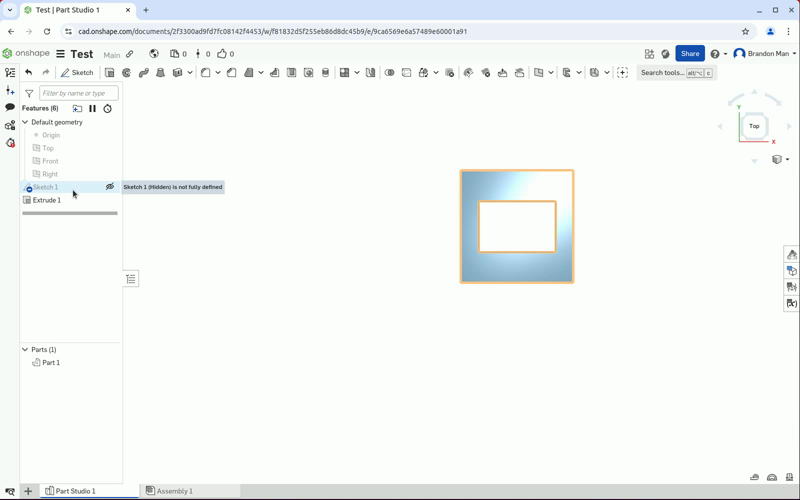
click(73, 189)
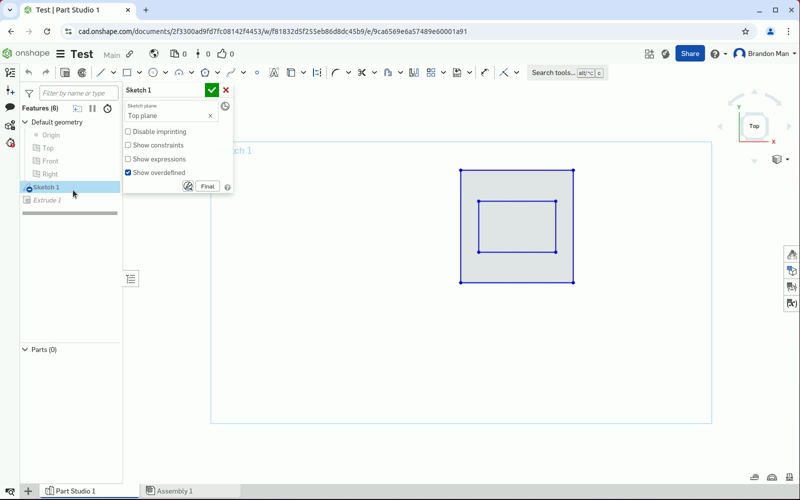
mouse_move(229, 92)
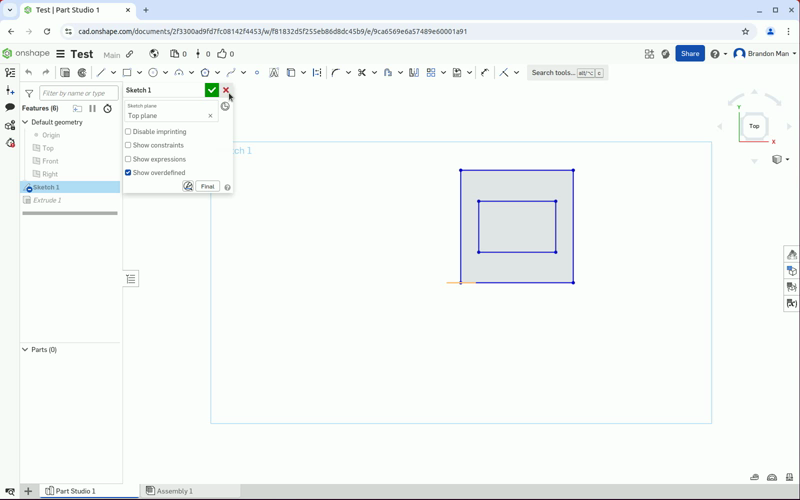
click(229, 92)
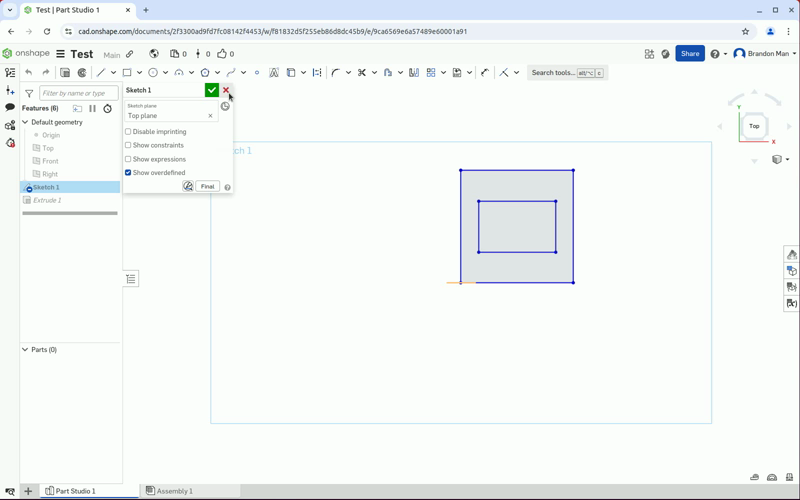
key(shift+s)
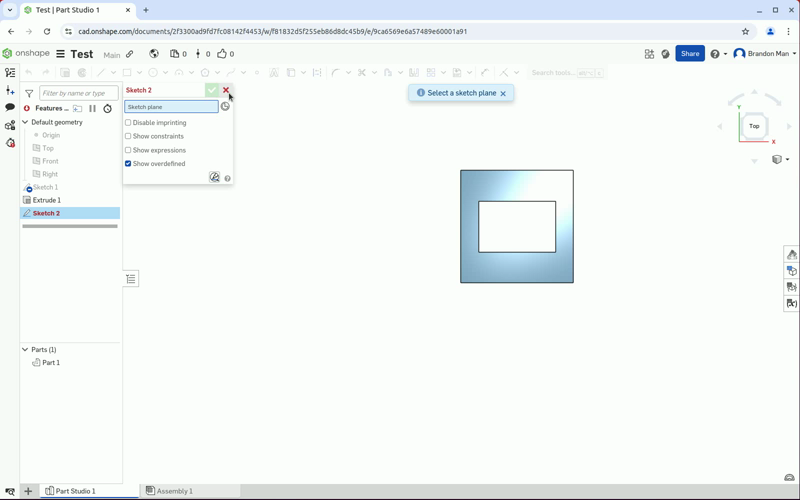
mouse_move(73, 150)
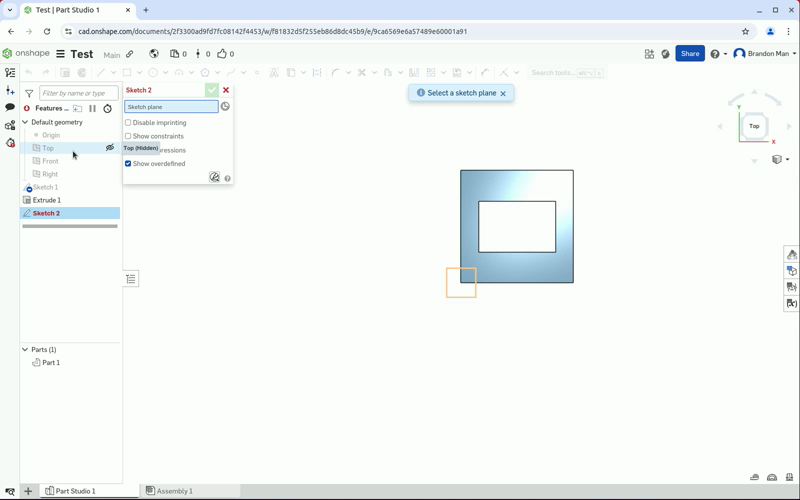
click(73, 150)
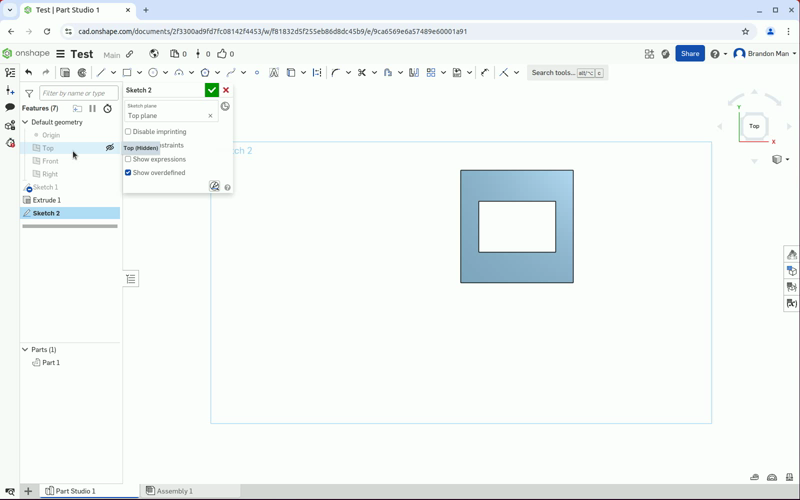
mouse_move(73, 352)
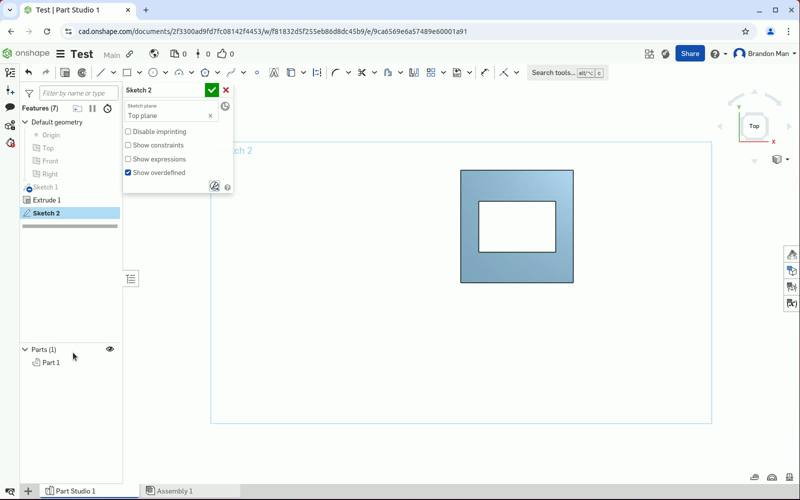
key(y)
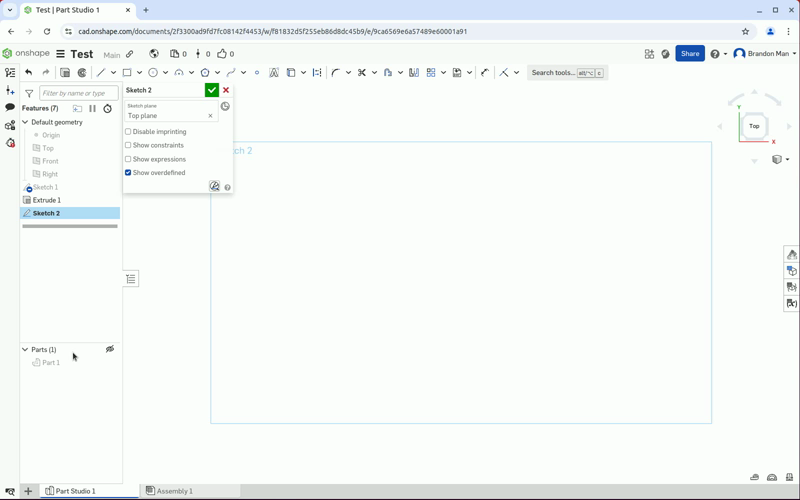
key(l)
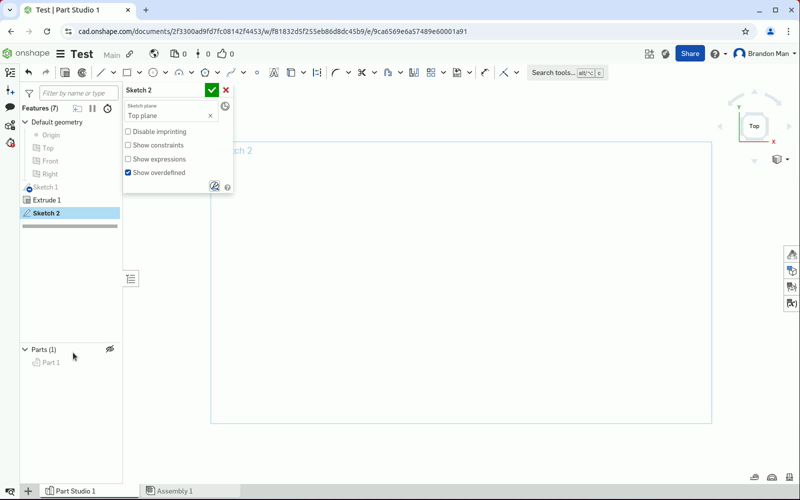
key_down(shift)
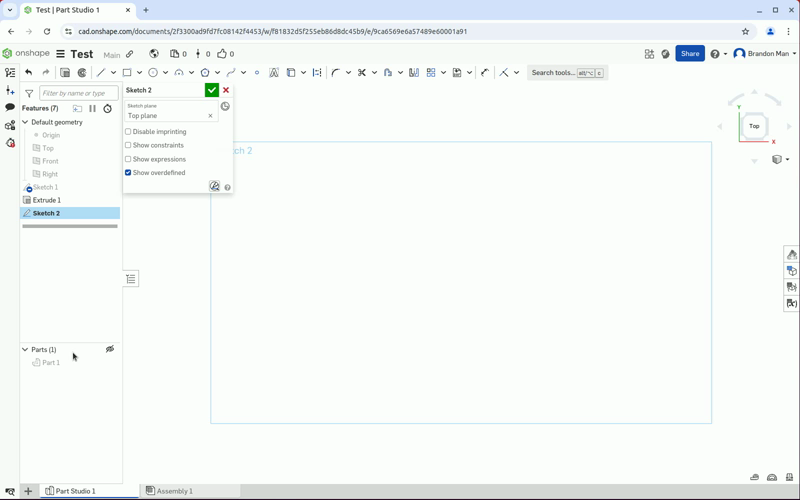
mouse_move(478, 252)
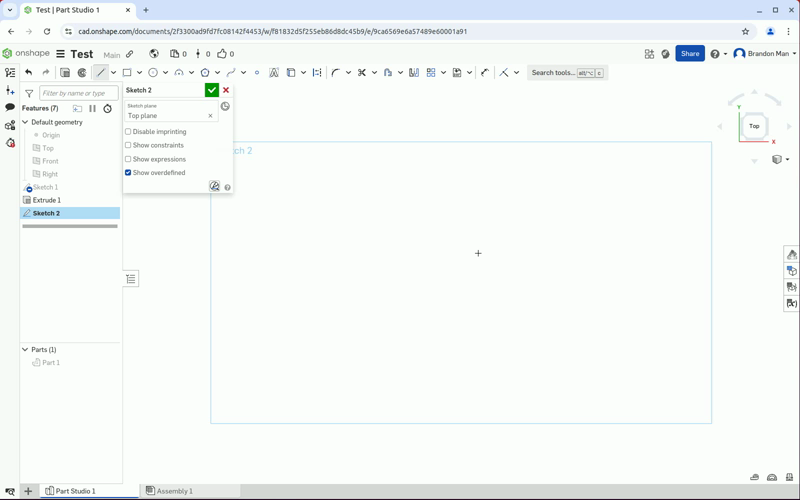
click(478, 252)
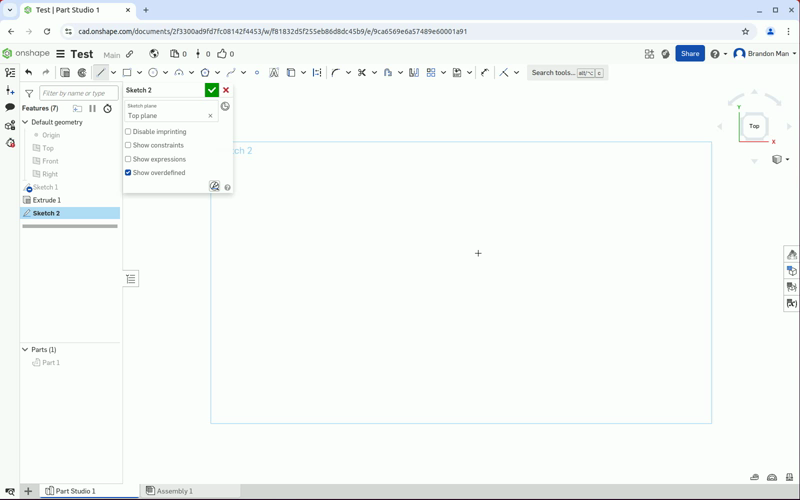
key_up(shift)
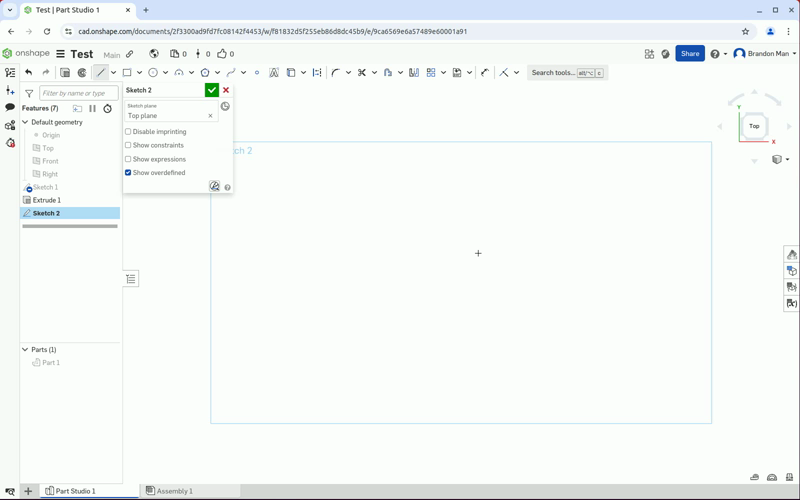
key_down(shift)
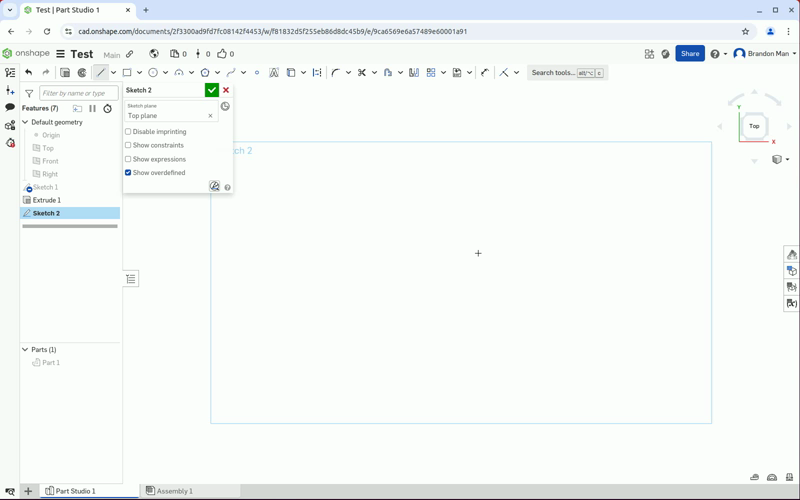
mouse_move(555, 252)
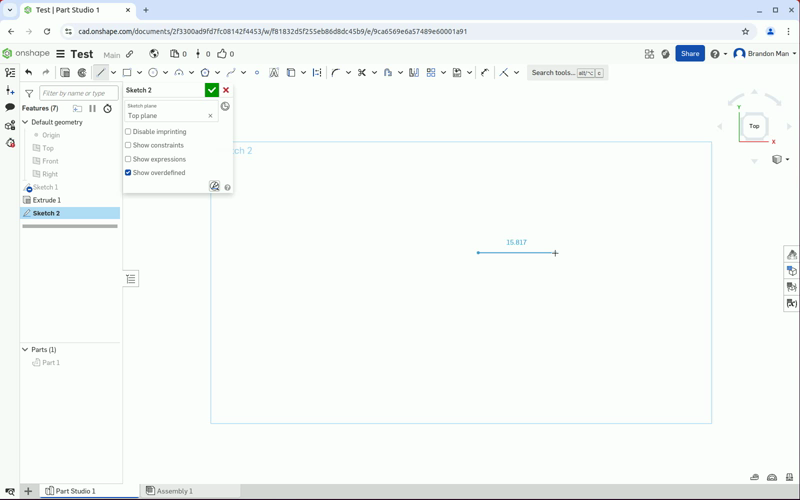
click(555, 252)
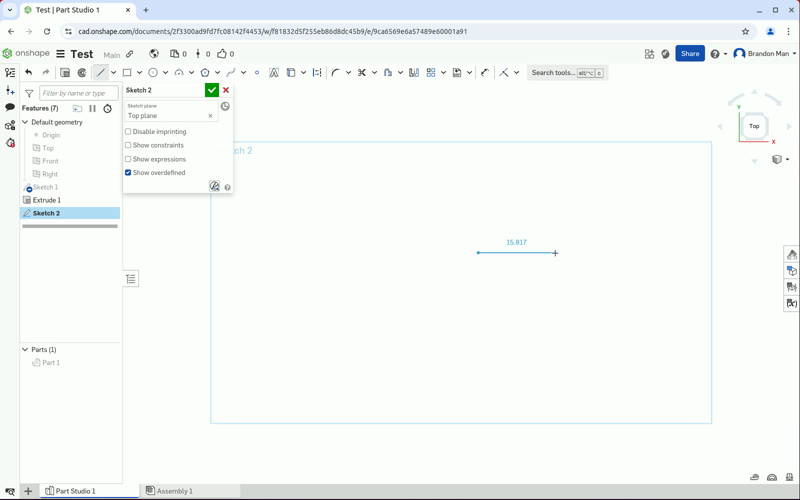
key_up(shift)
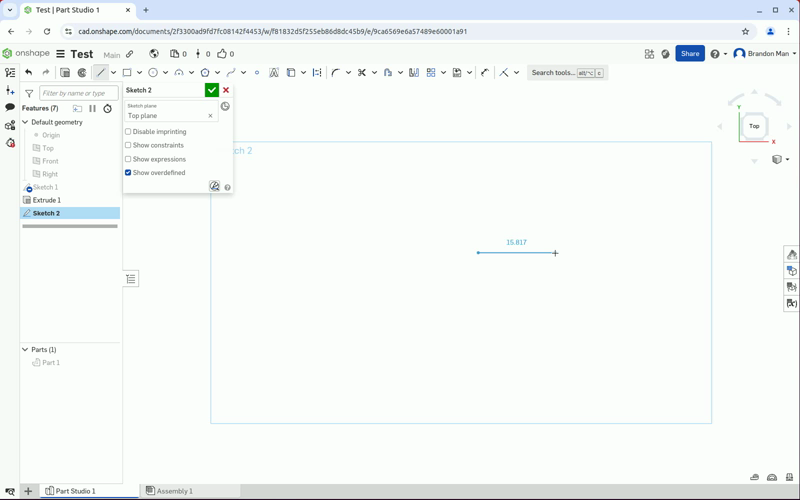
key_down(shift)
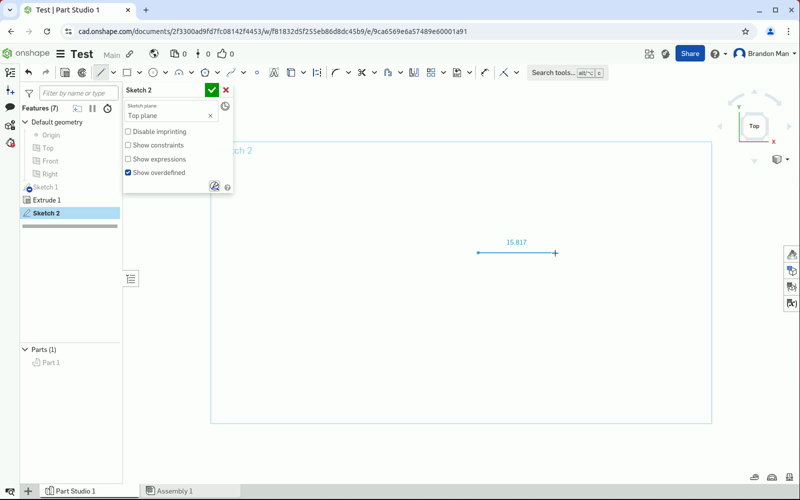
mouse_move(585, 252)
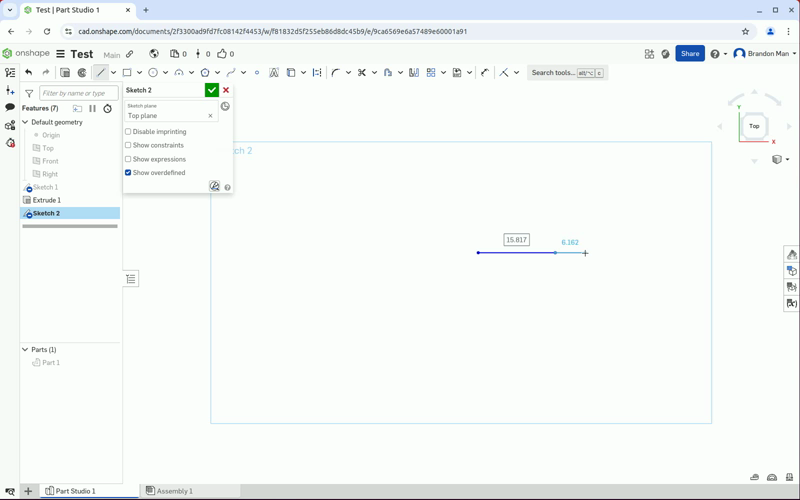
mouse_move(555, 201)
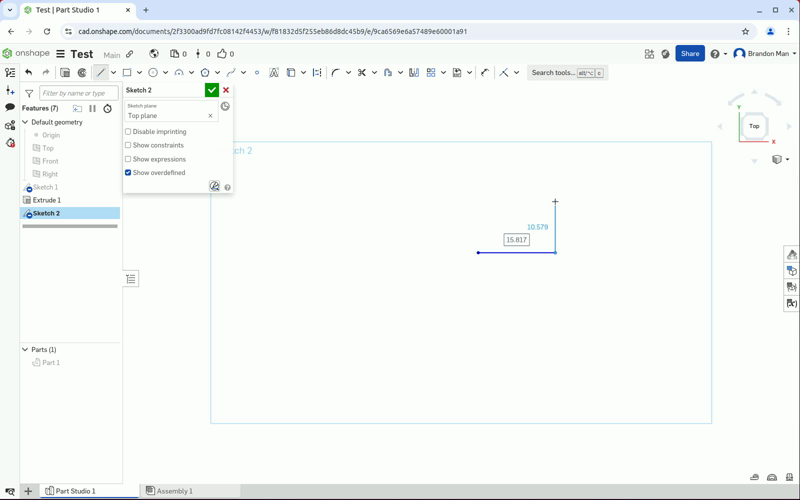
click(555, 201)
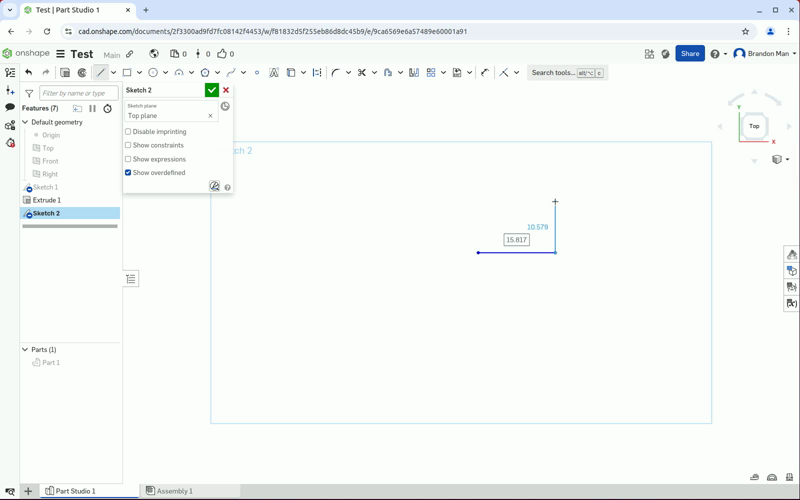
key_up(shift)
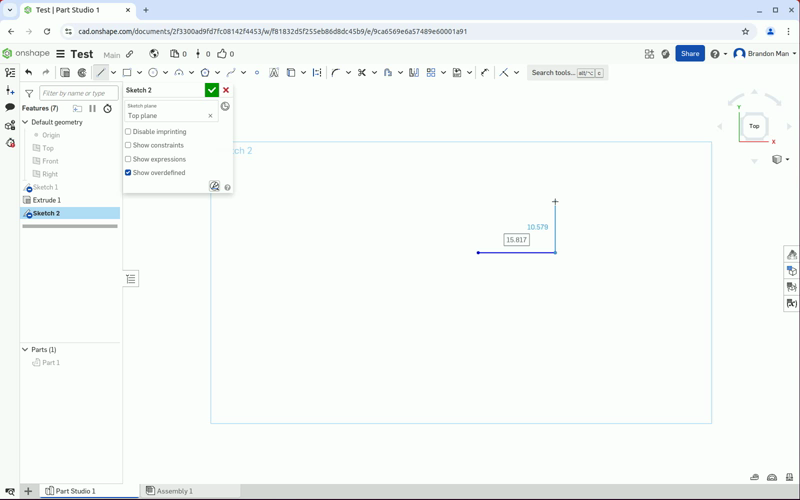
key_down(shift)
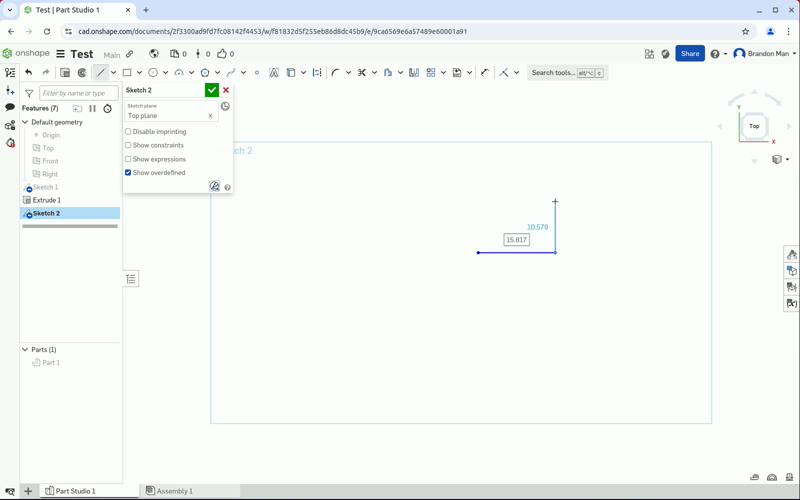
mouse_move(478, 201)
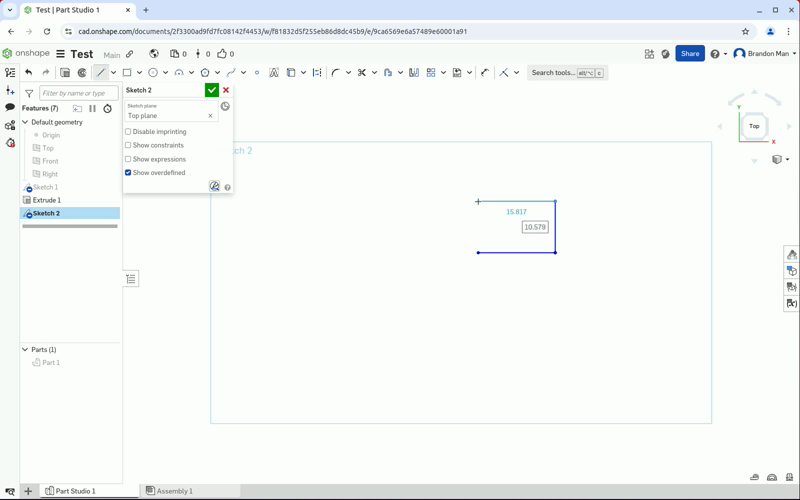
click(478, 201)
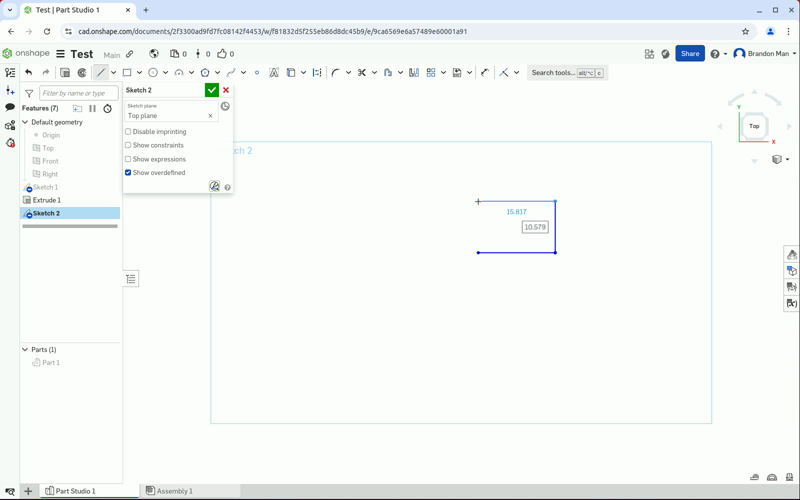
key_up(shift)
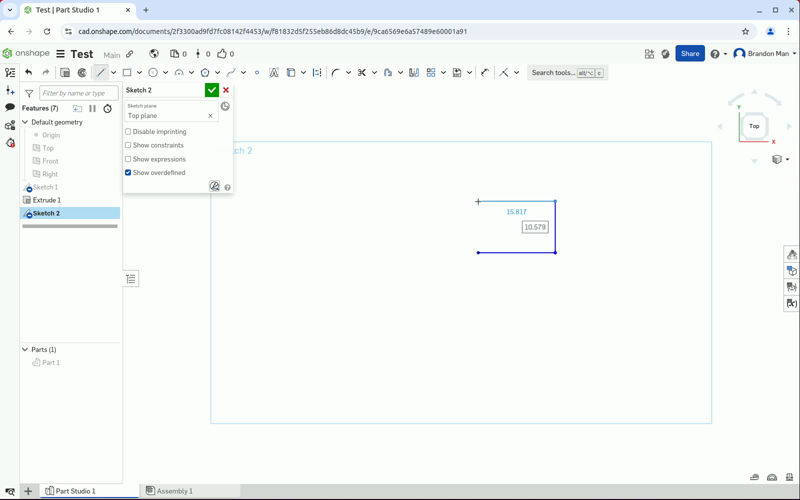
mouse_move(508, 201)
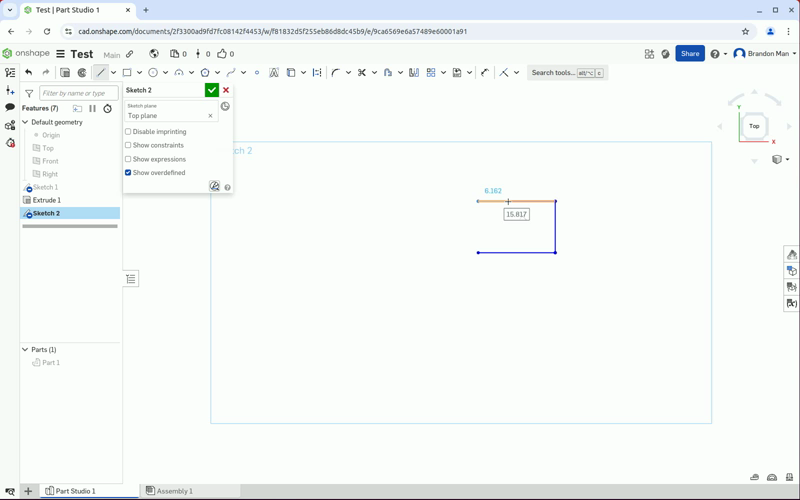
key_down(shift)
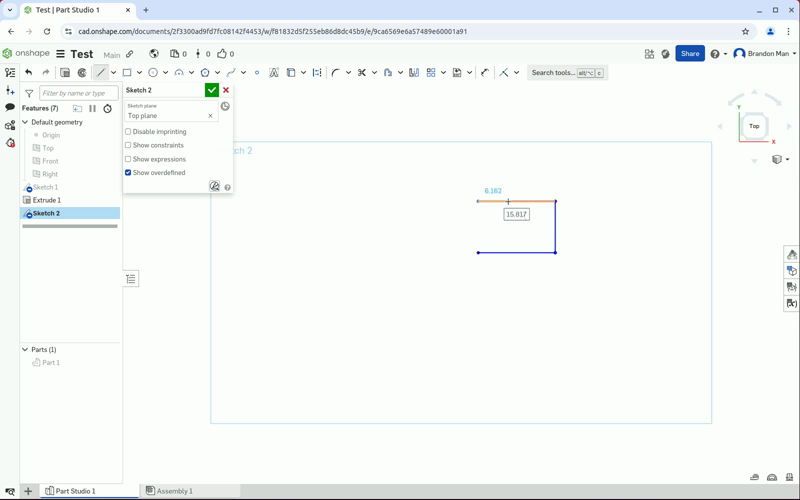
mouse_move(478, 252)
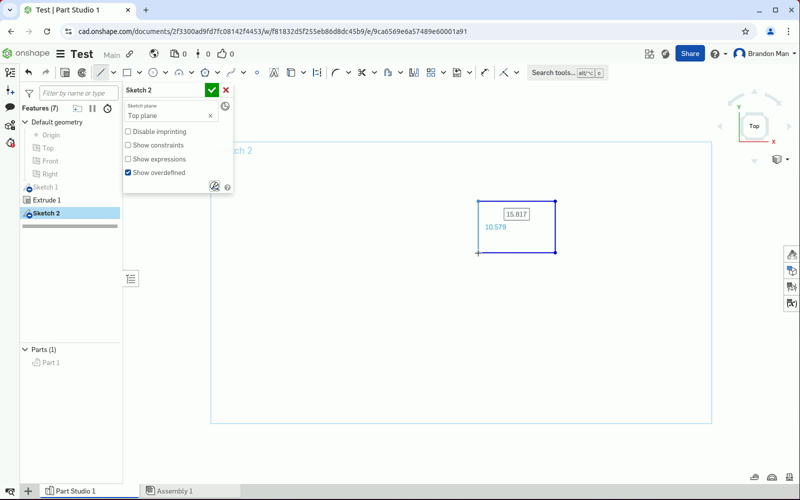
key_up(shift)
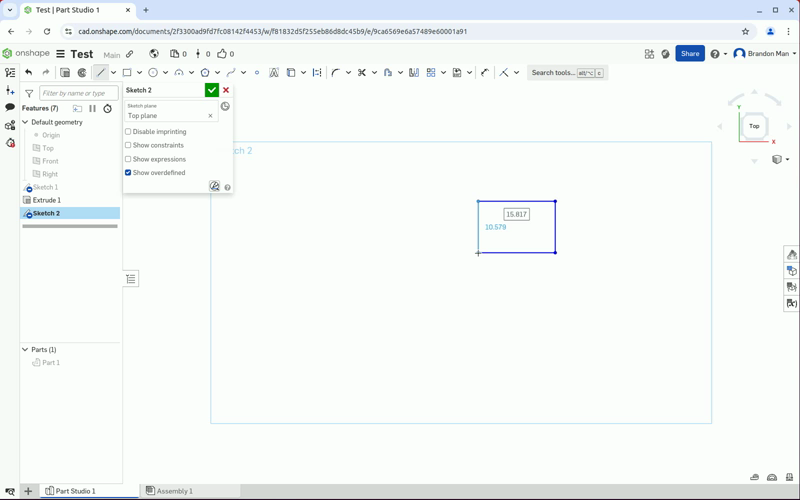
click(478, 252)
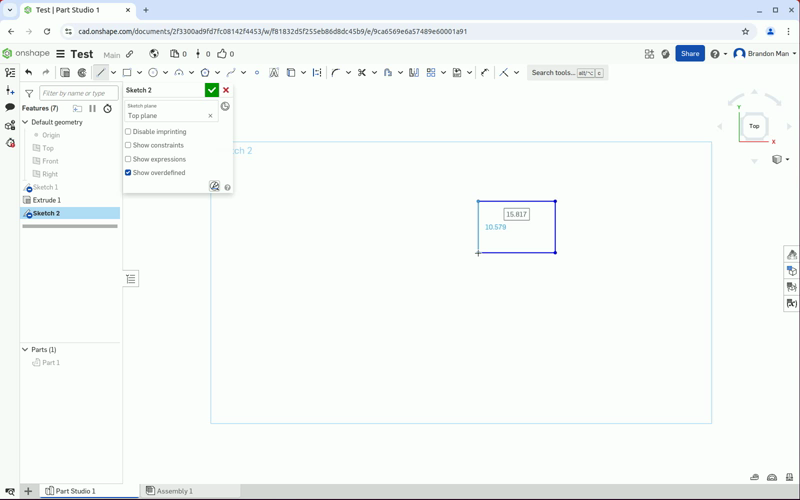
key(esc)
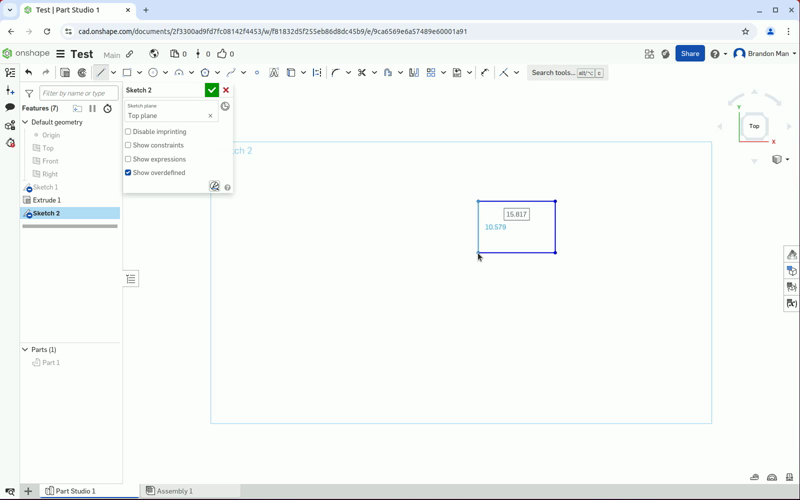
mouse_move(513, 227)
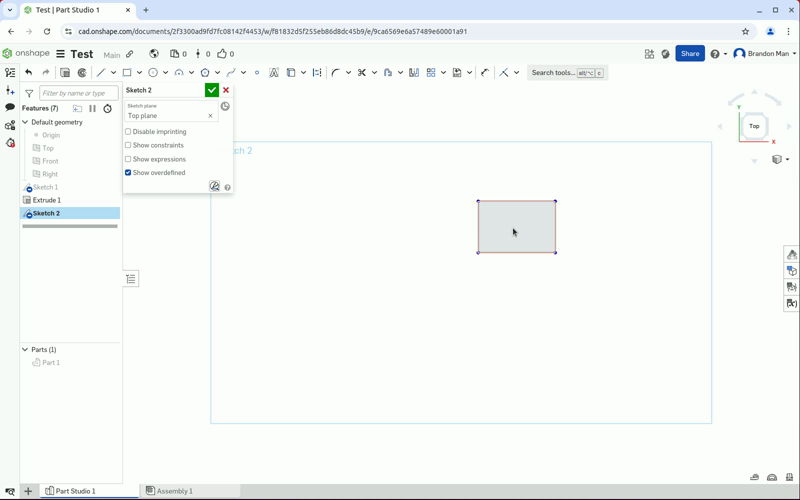
click(513, 227)
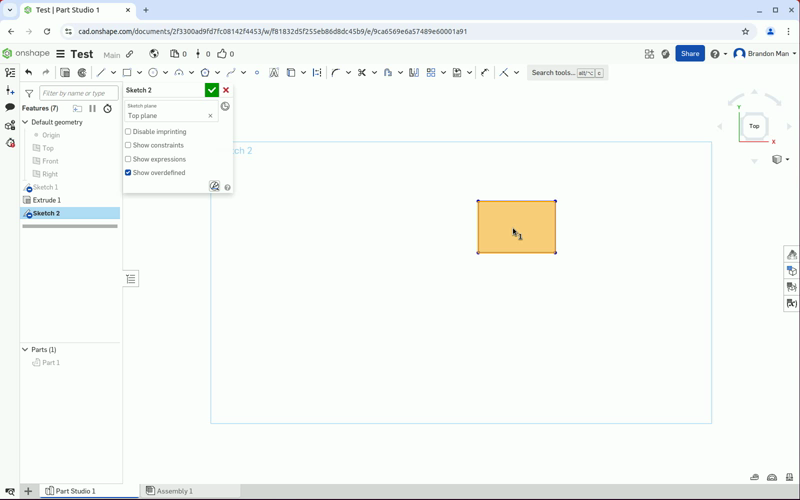
mouse_move(73, 352)
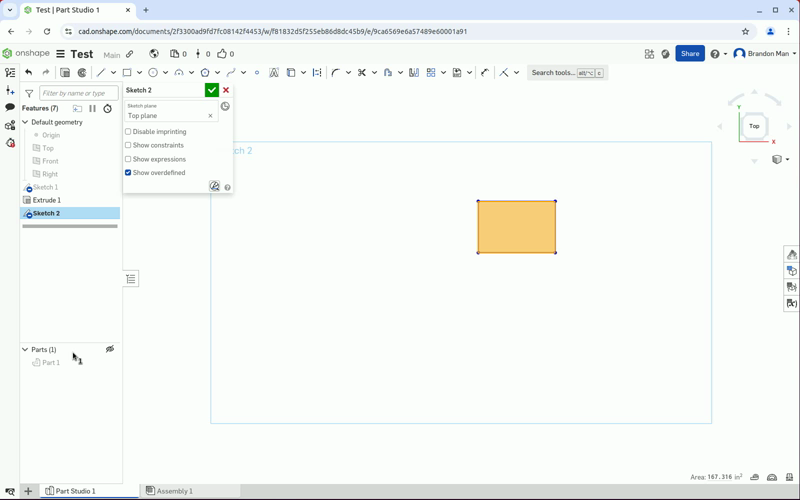
key(shift+y)
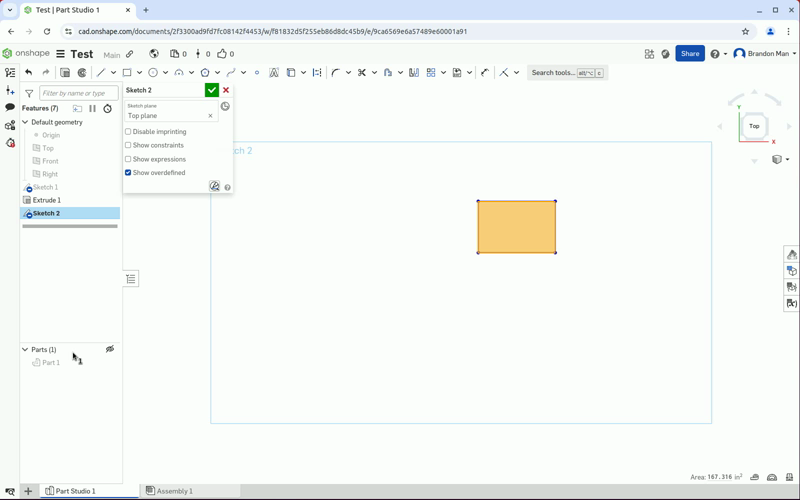
key(shift+e)
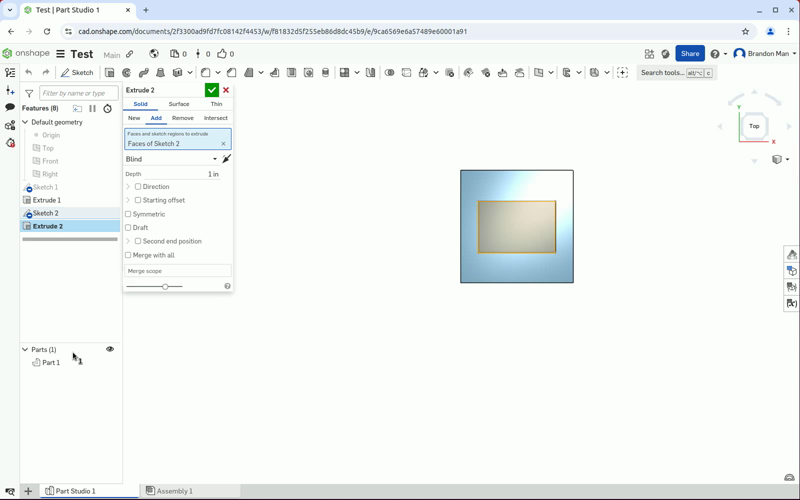
mouse_move(143, 106)
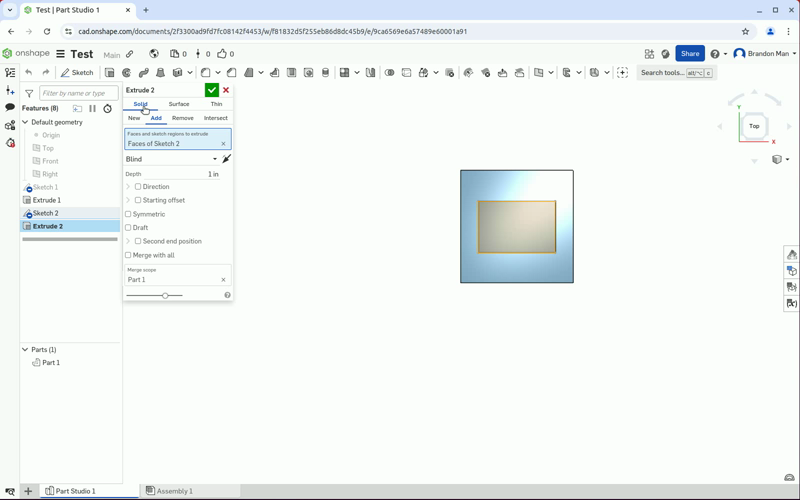
click(143, 106)
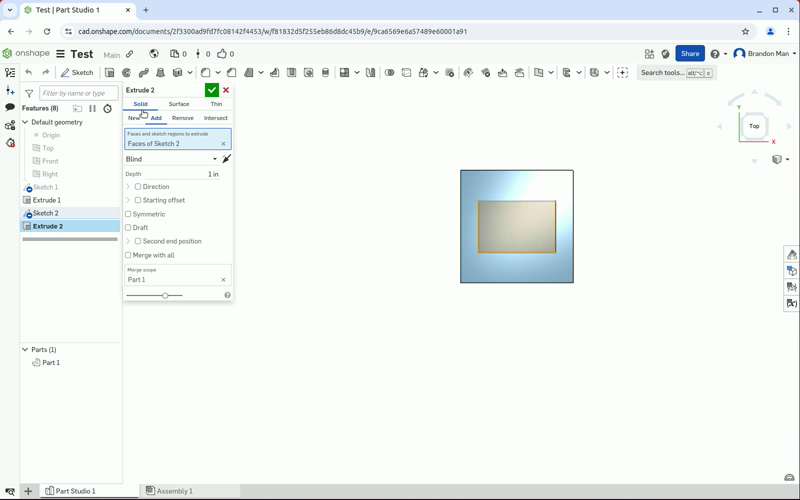
mouse_move(137, 120)
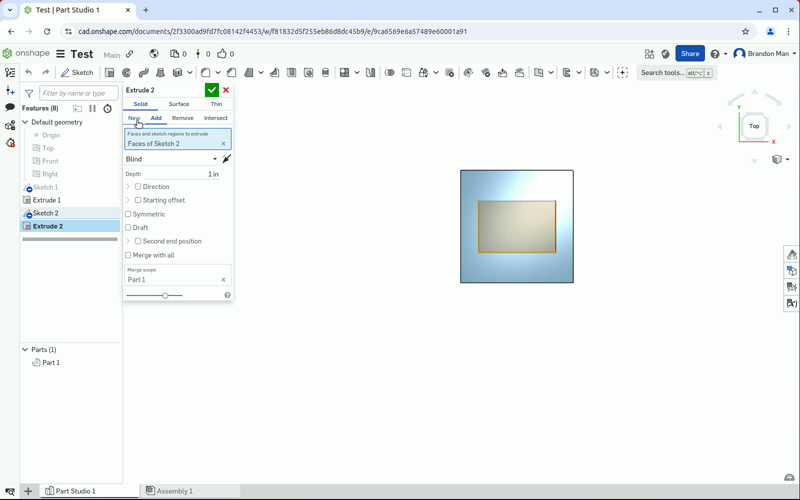
click(137, 120)
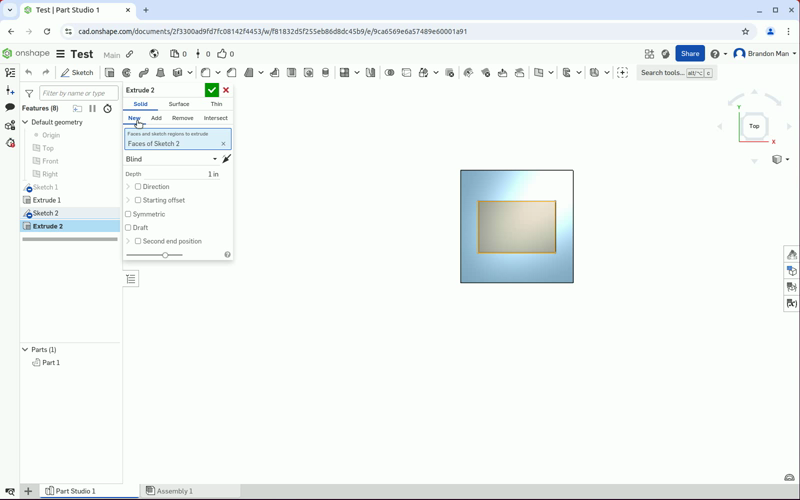
key(tab, 4)
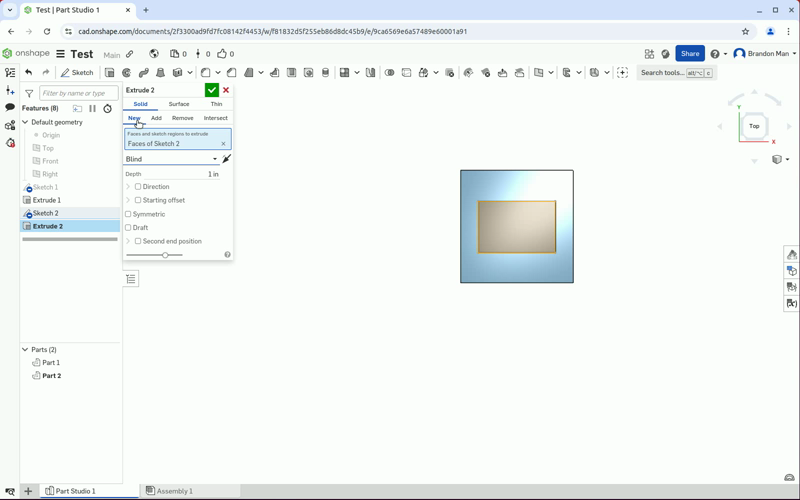
text(0.241)
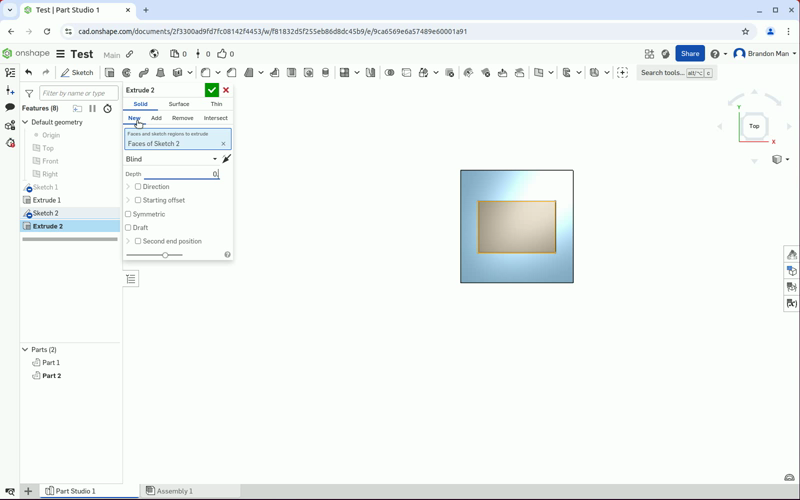
key(enter)
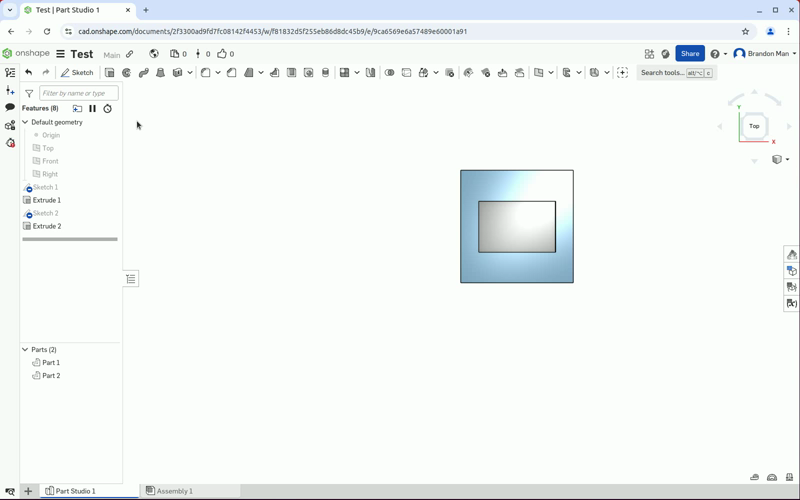
key(shift+h)
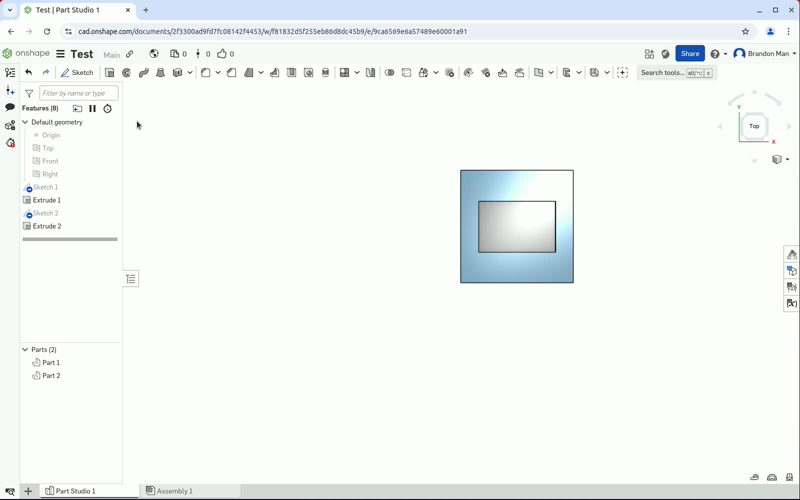
key(shift+h)
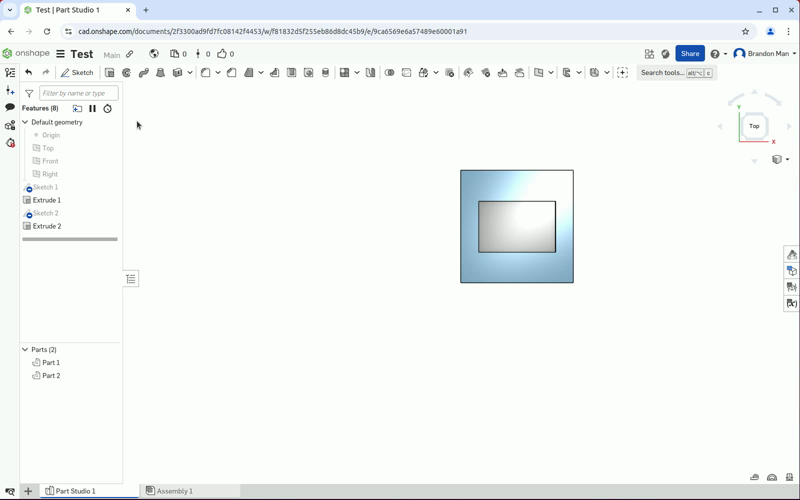
key(shift+7)
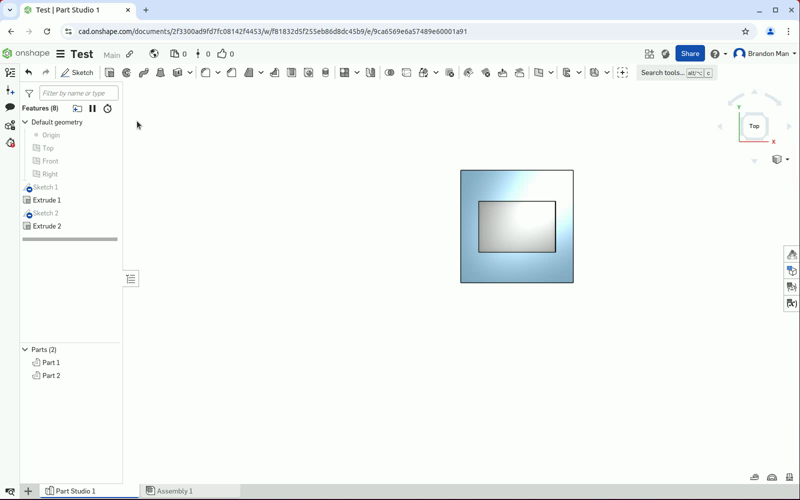
key(up, 3)
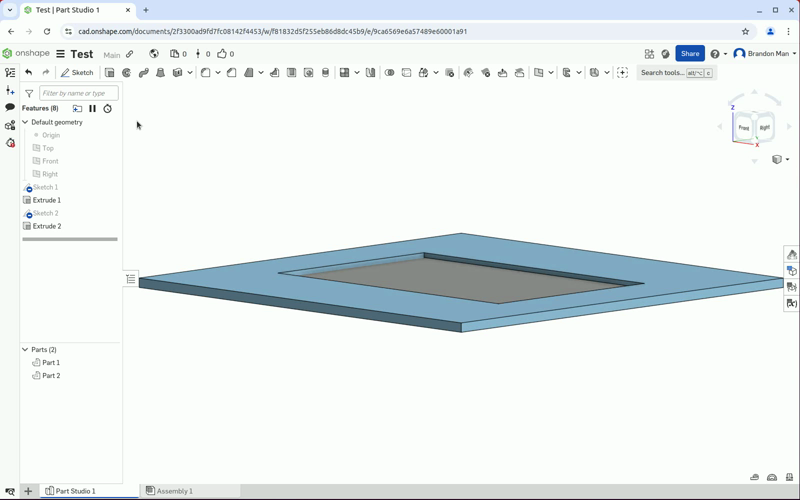
key(left, 3)
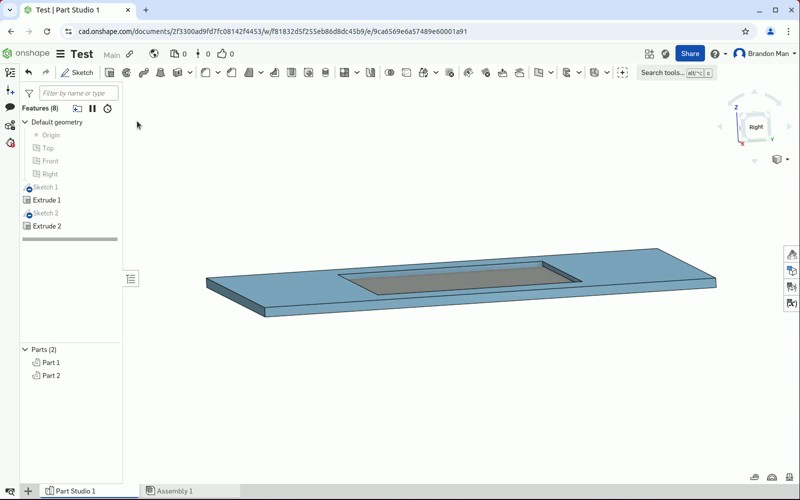
key(right, 3)
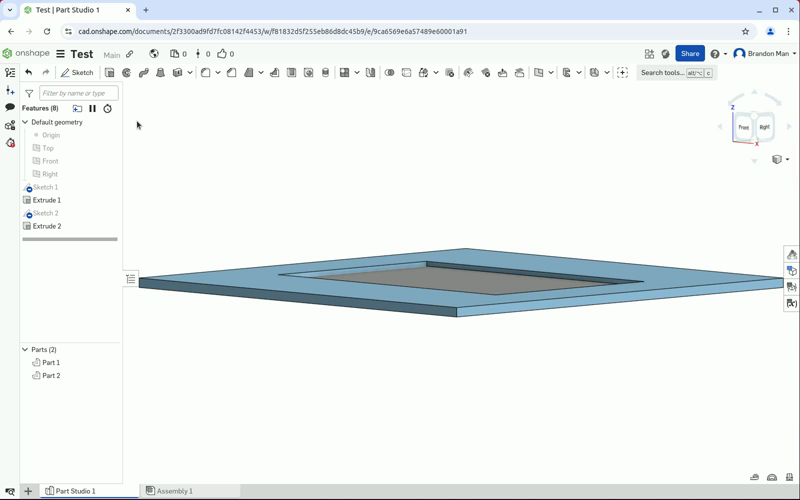
key(down, 3)
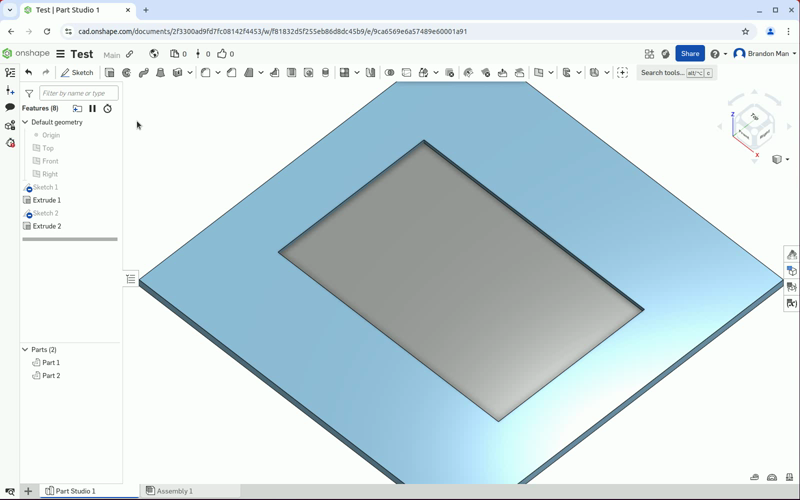
mouse_move(73, 189)
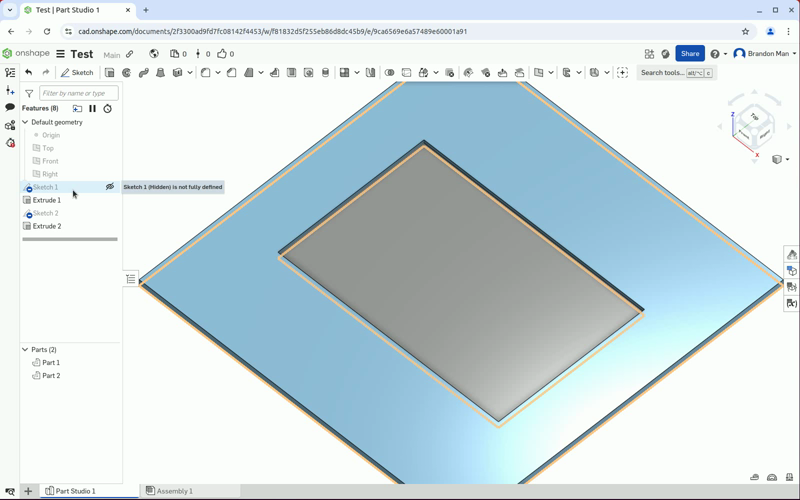
click(73, 189)